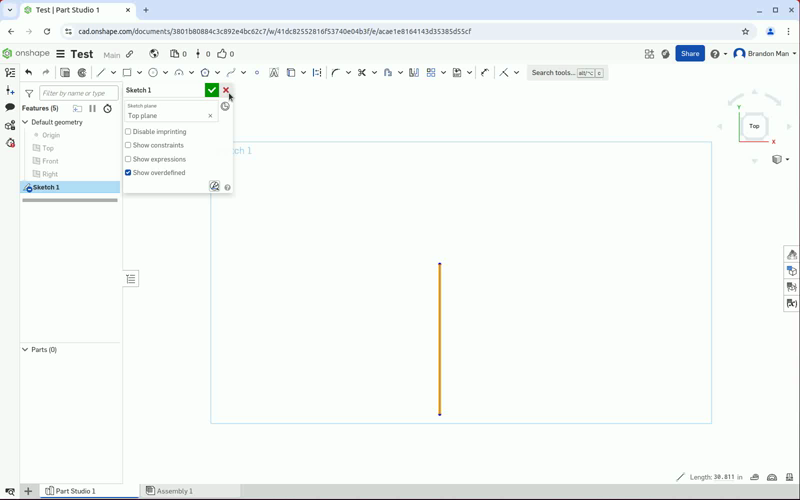
key(shift+h)
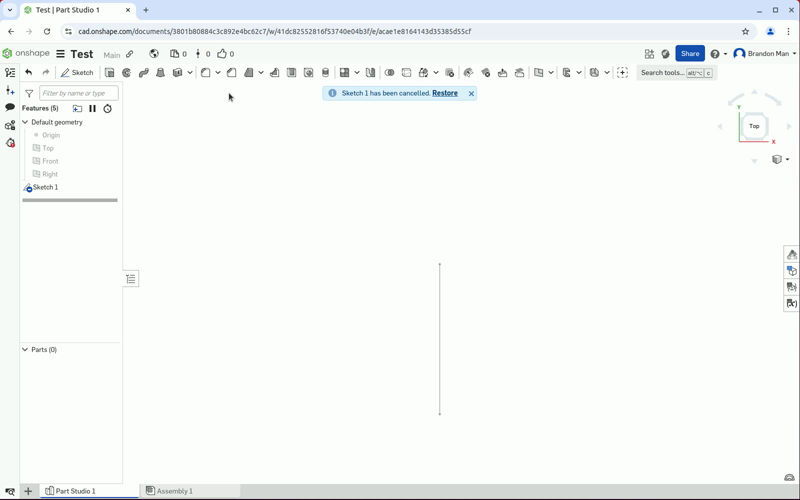
mouse_move(73, 352)
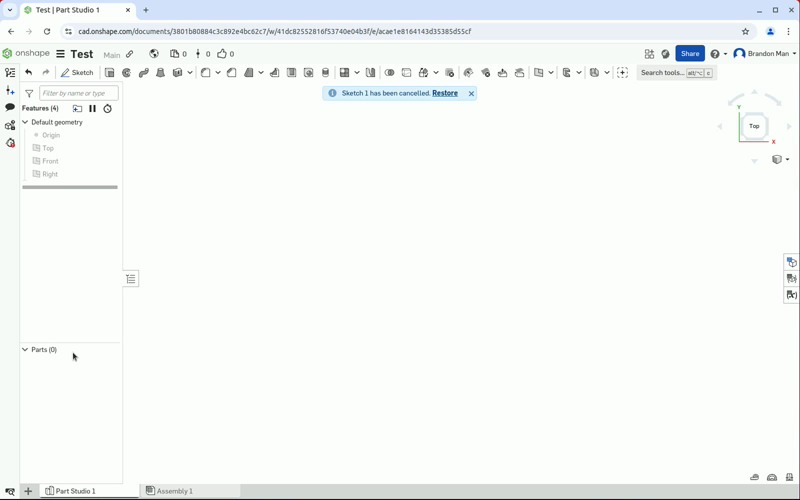
key(y)
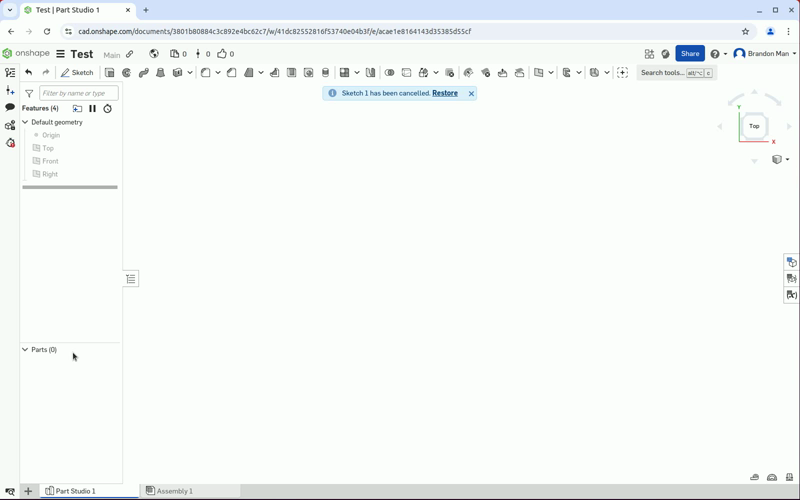
key(shift+p)
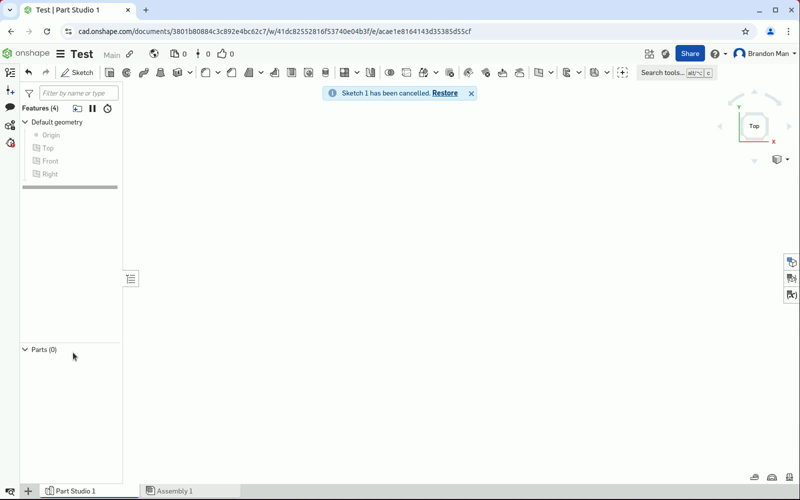
key(space)
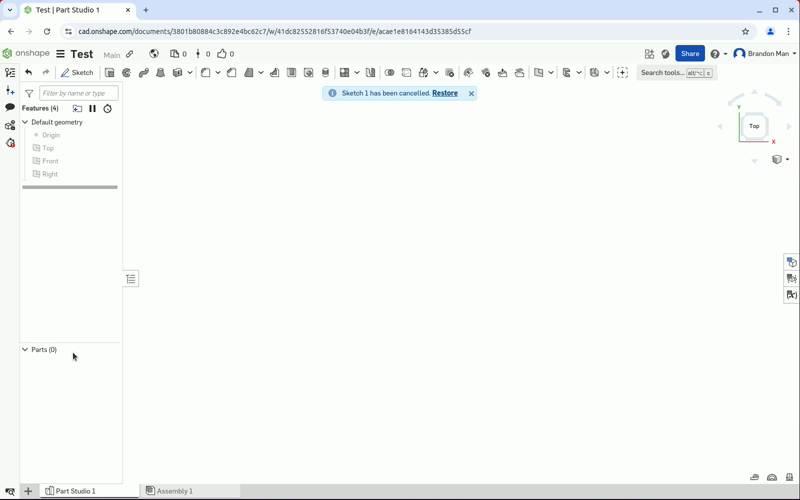
key_down(shift)
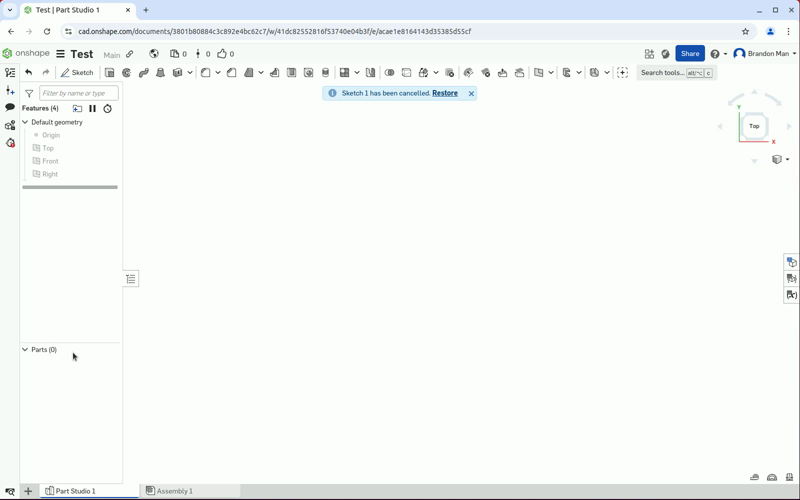
key(up)
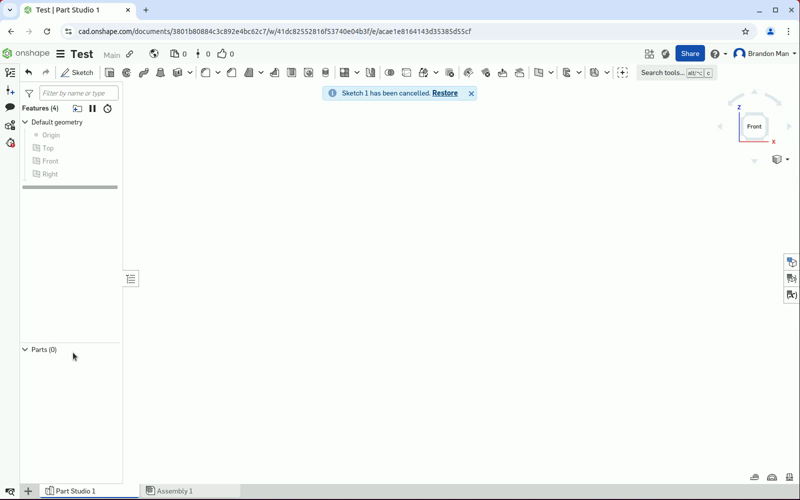
key_up(shift)
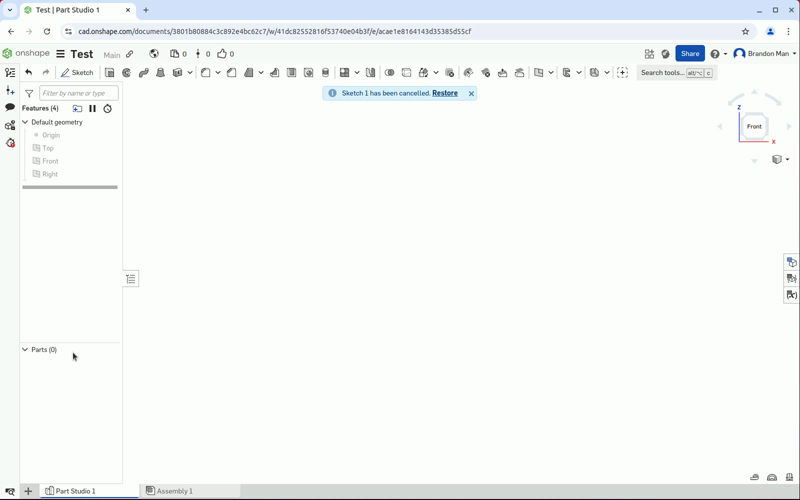
mouse_move(73, 352)
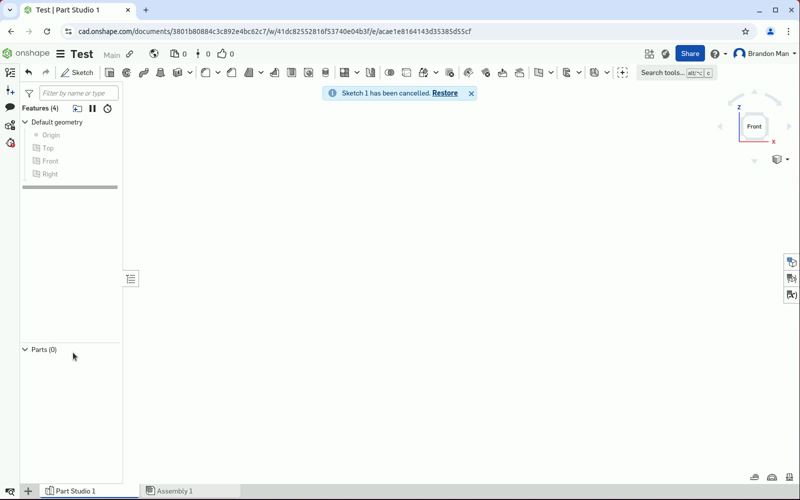
key(shift+y)
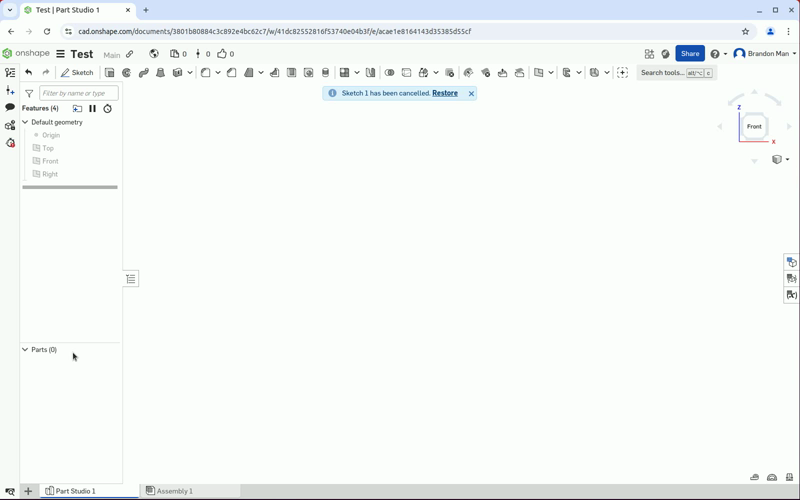
key(shift+s)
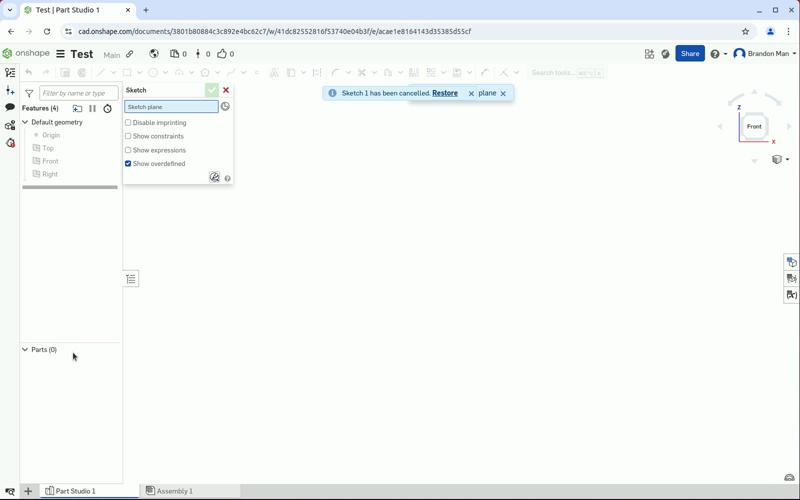
mouse_move(73, 163)
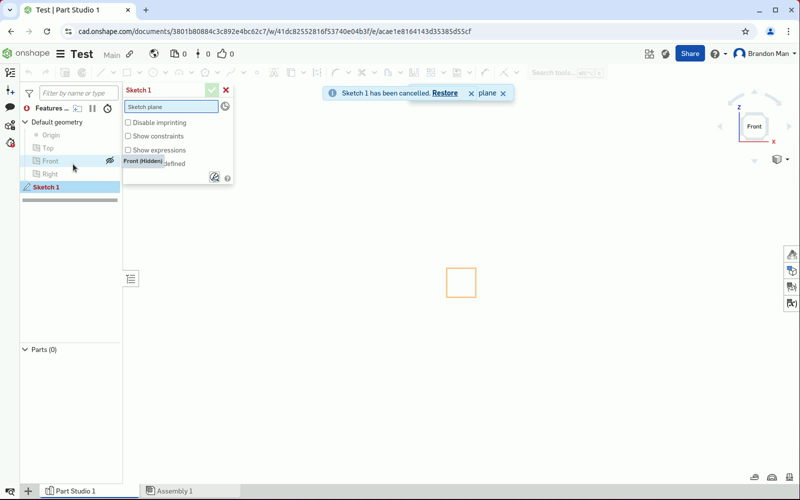
click(73, 163)
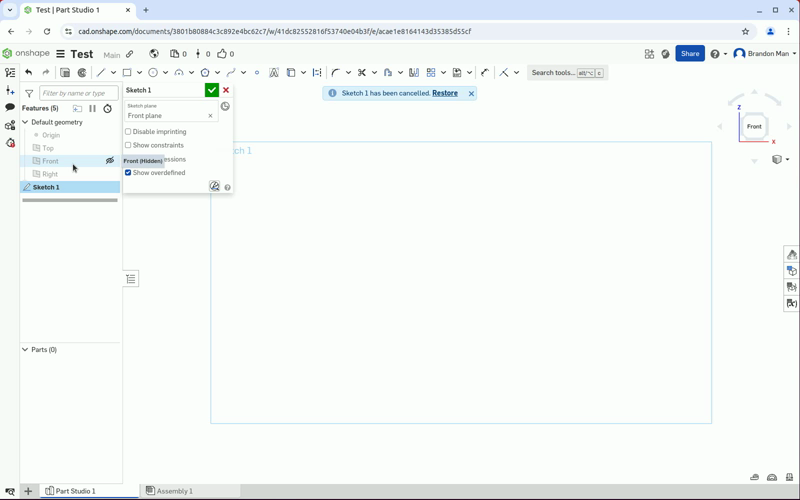
mouse_move(73, 352)
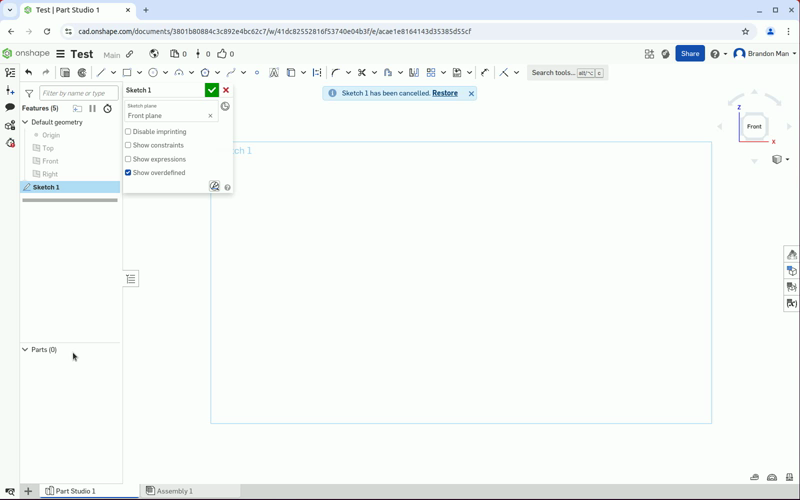
key(y)
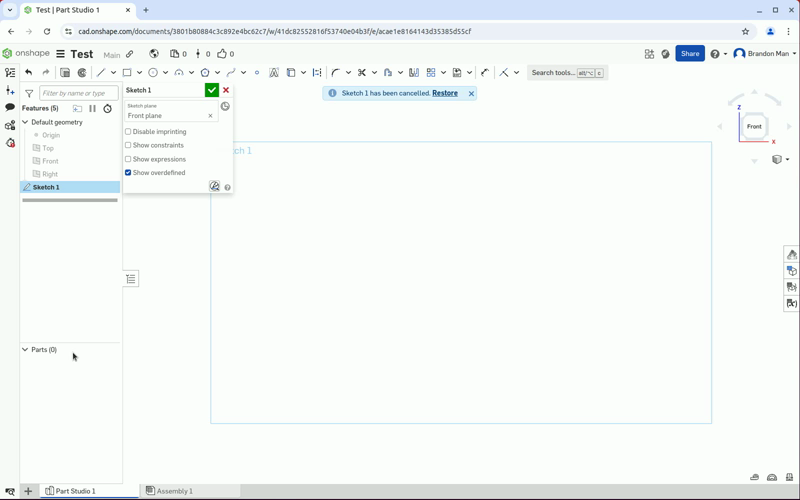
key(c)
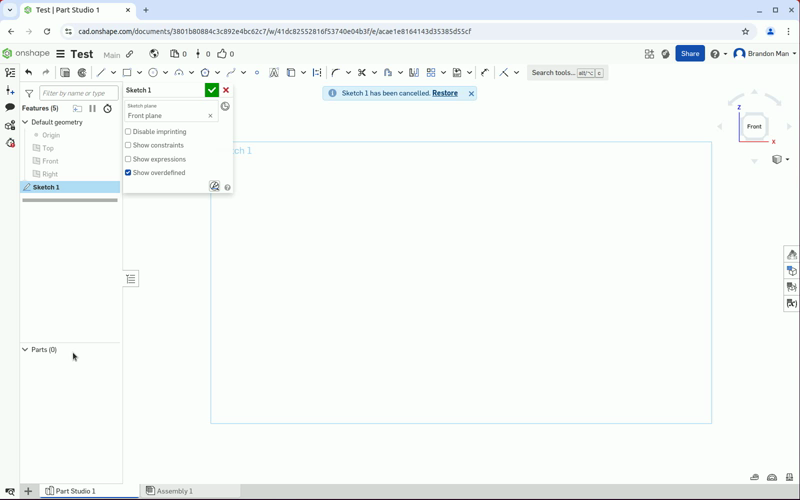
key_down(shift)
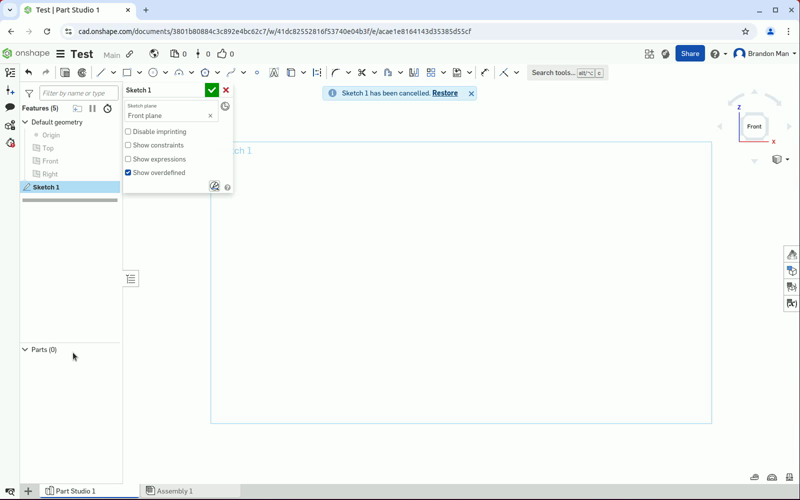
mouse_move(461, 282)
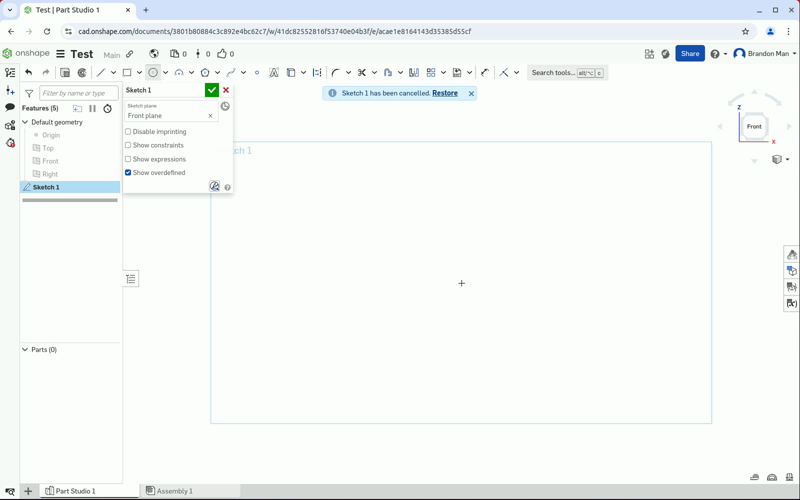
click(461, 282)
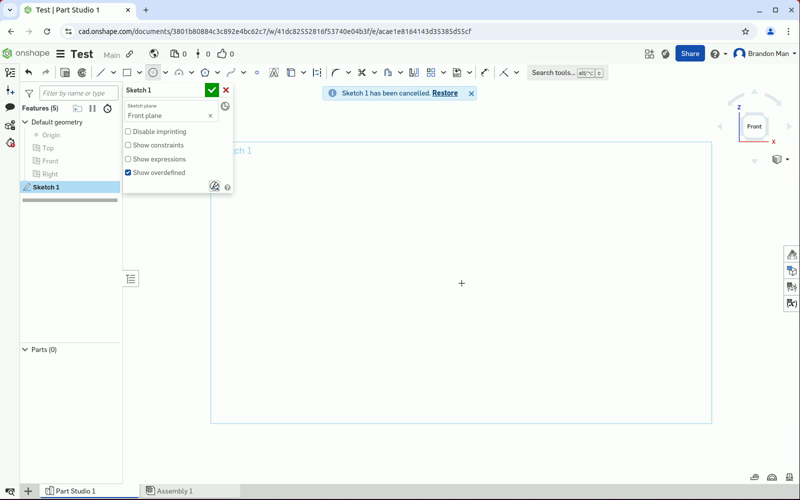
key_up(shift)
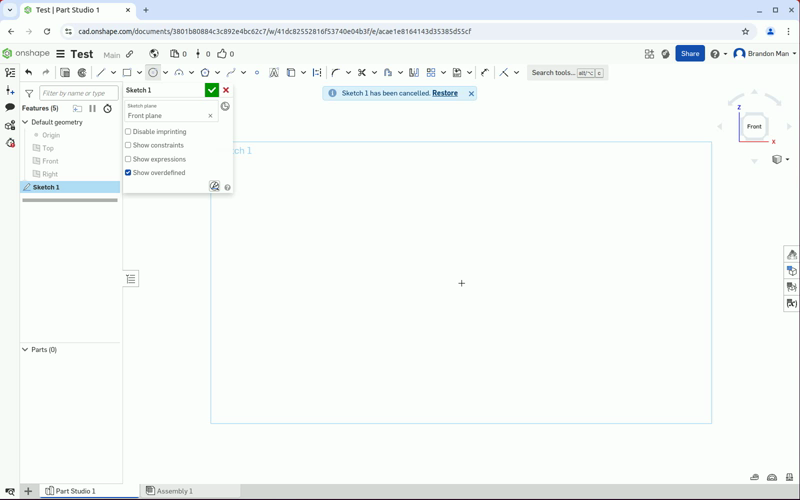
mouse_move(479, 282)
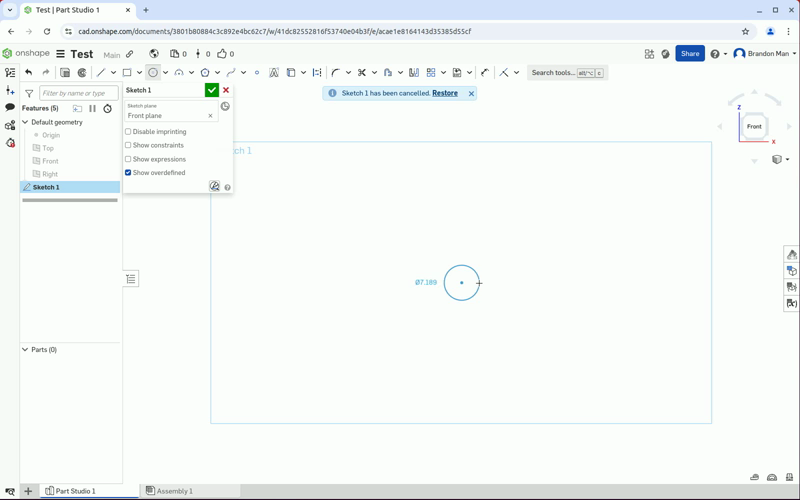
click(479, 282)
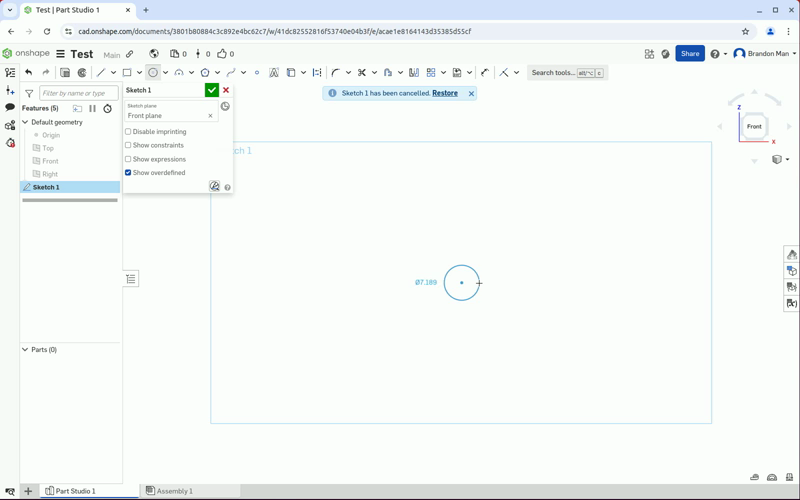
key(esc)
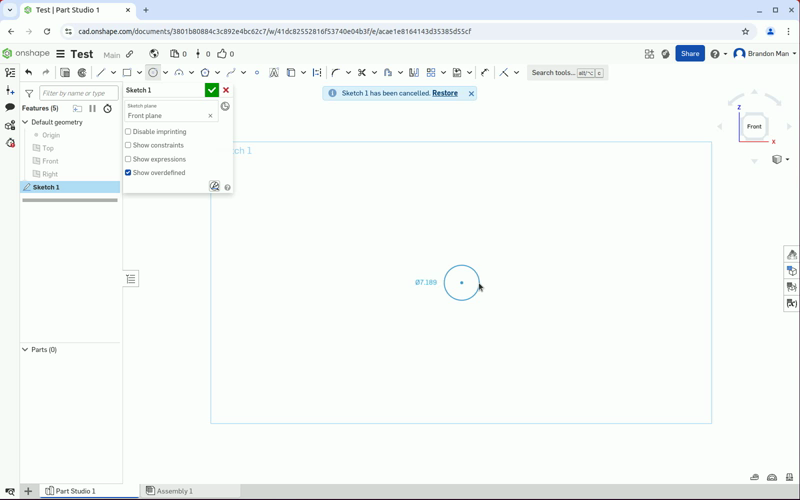
mouse_move(457, 278)
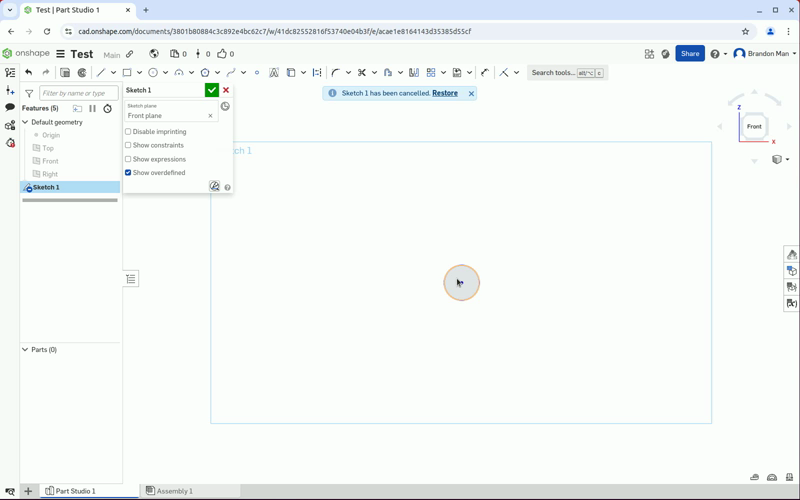
scroll(6)
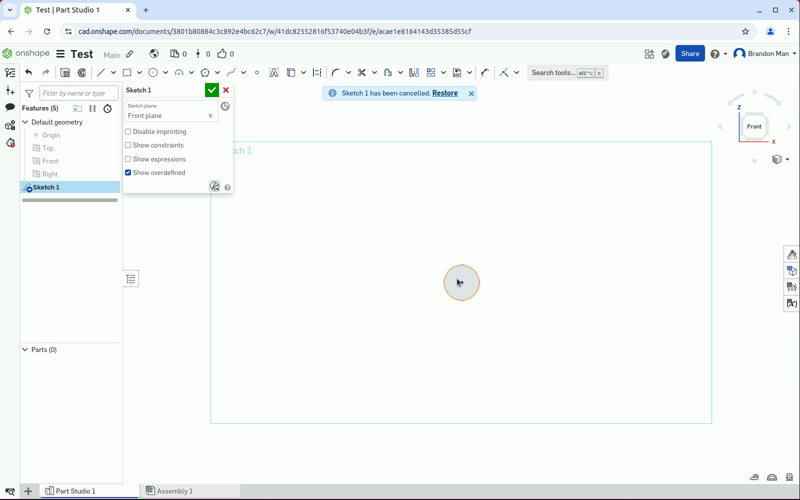
scroll(6)
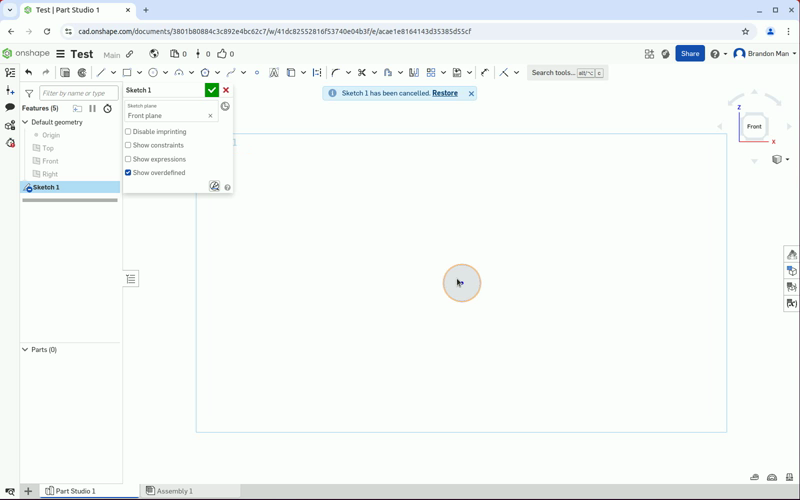
scroll(6)
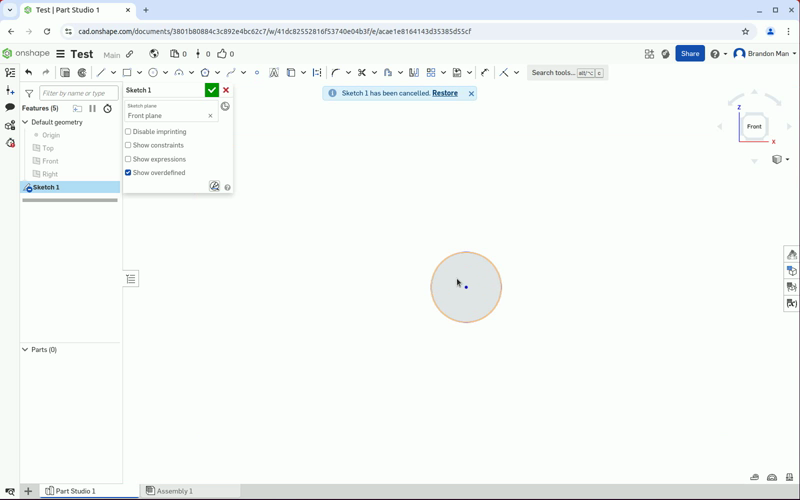
scroll(6)
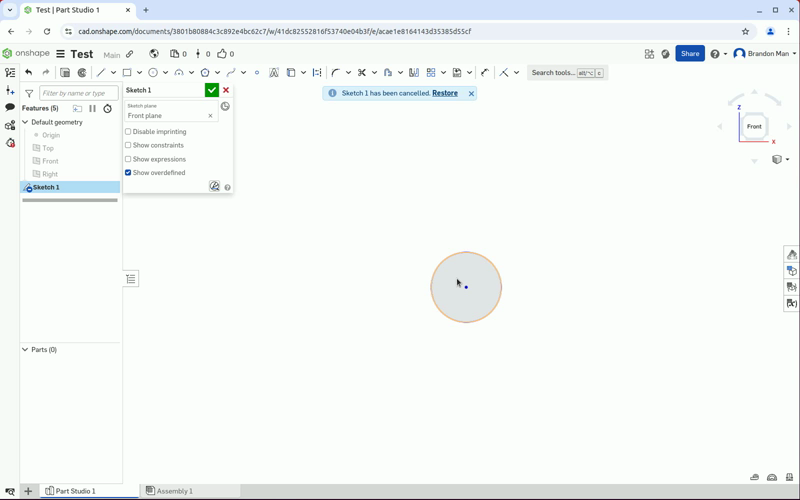
scroll(6)
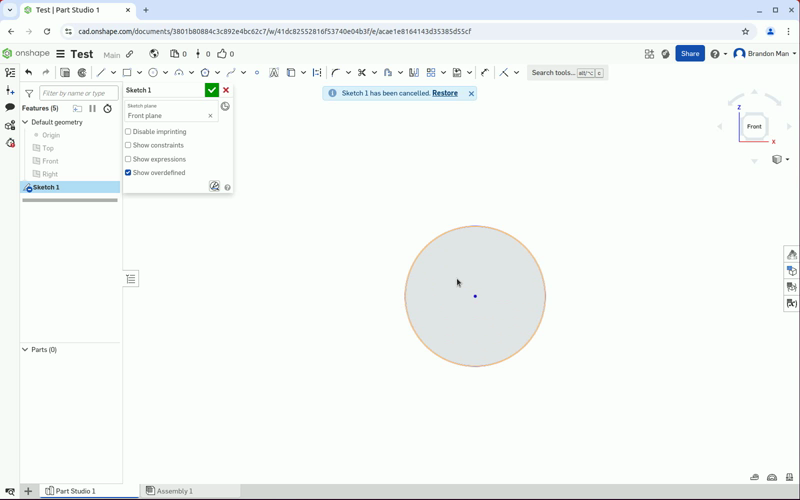
scroll(6)
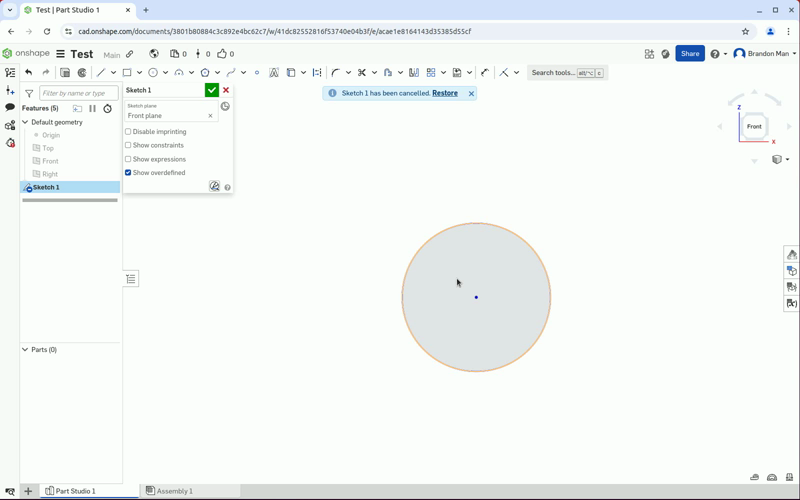
scroll(6)
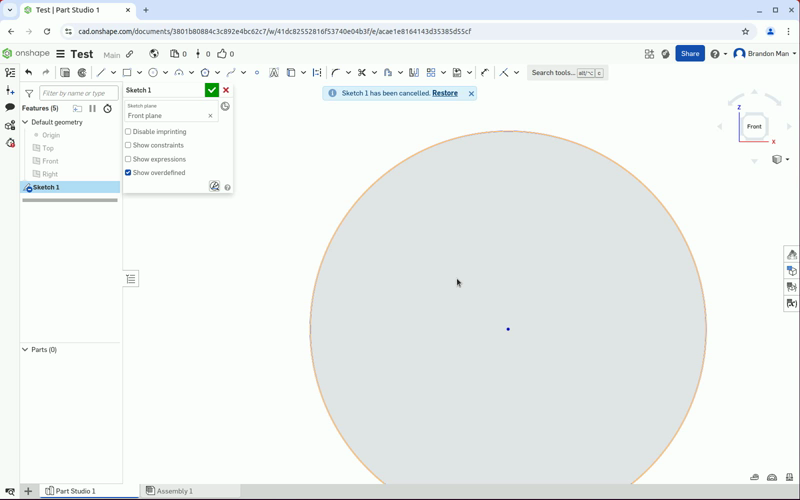
click(457, 278)
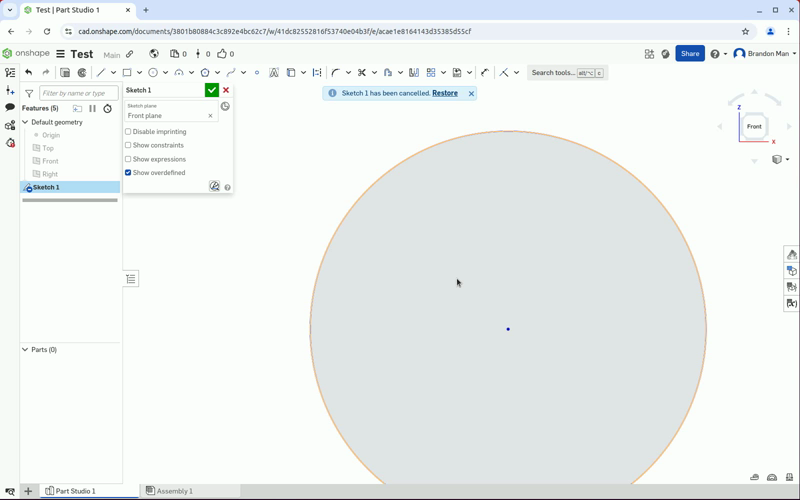
scroll(-6)
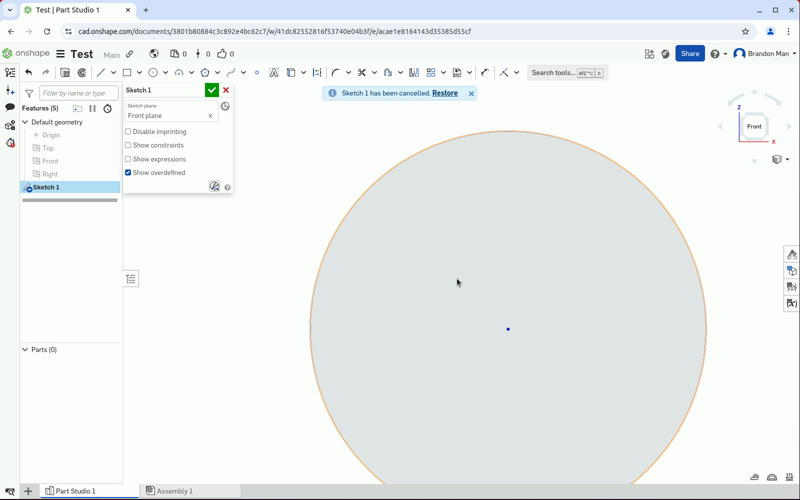
scroll(-6)
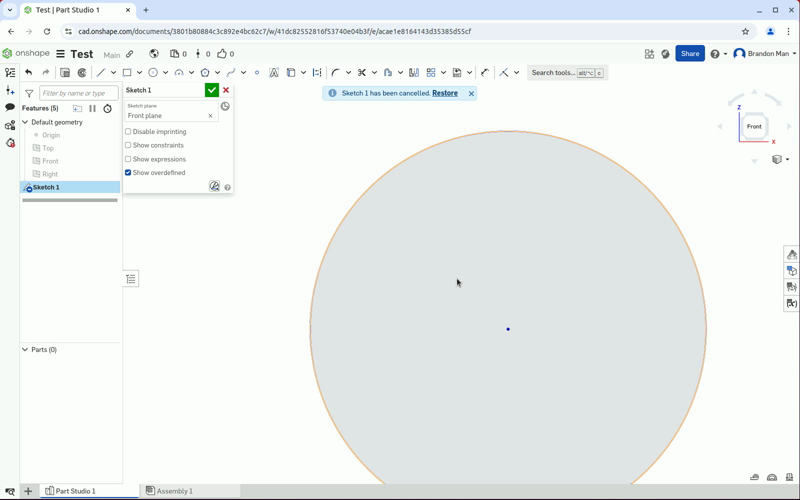
scroll(-6)
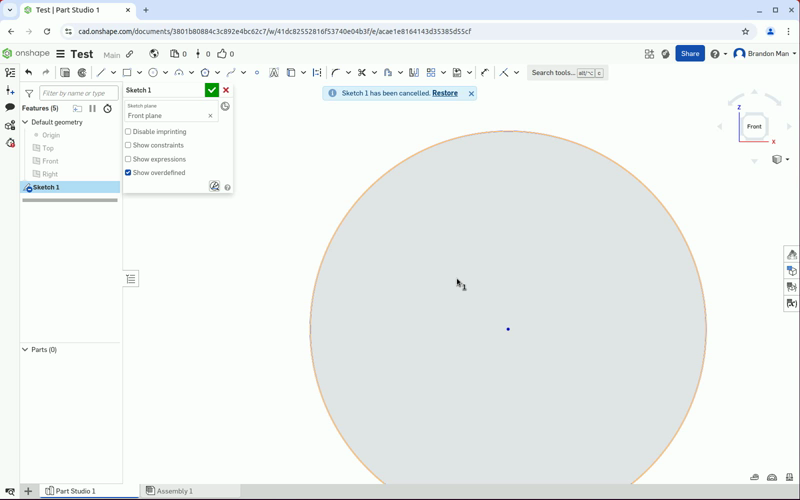
scroll(-6)
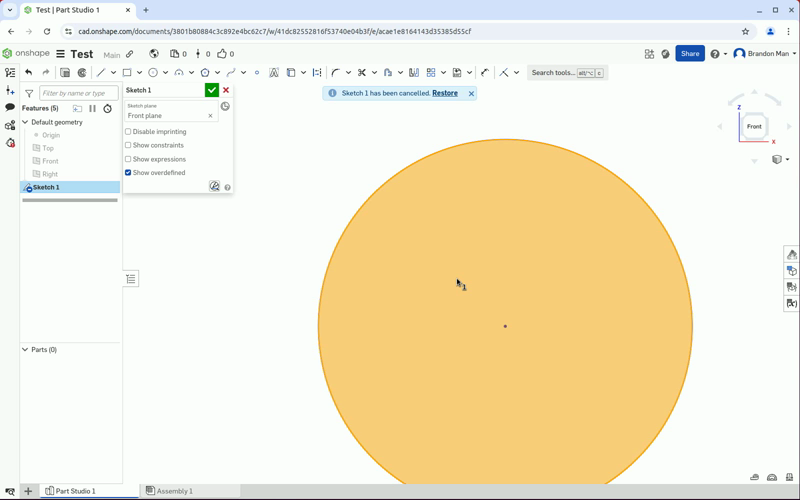
scroll(-6)
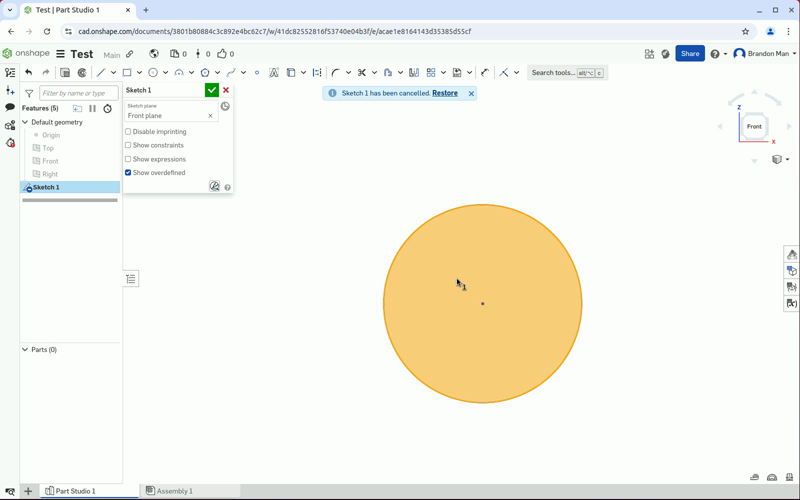
scroll(-6)
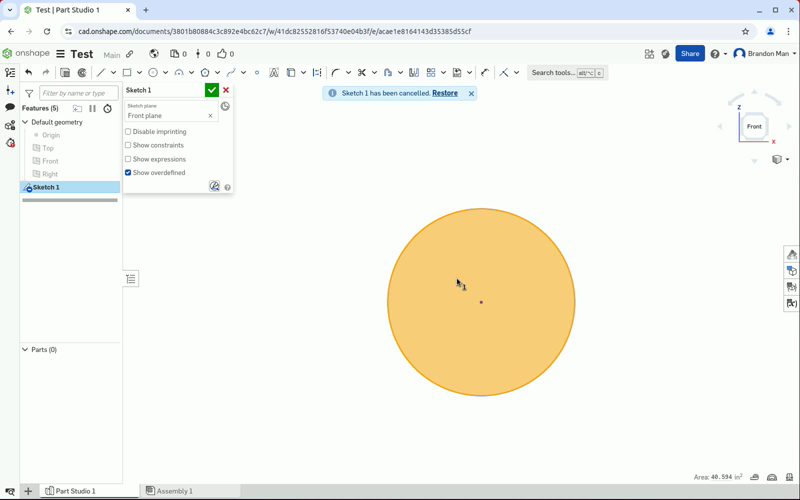
scroll(-6)
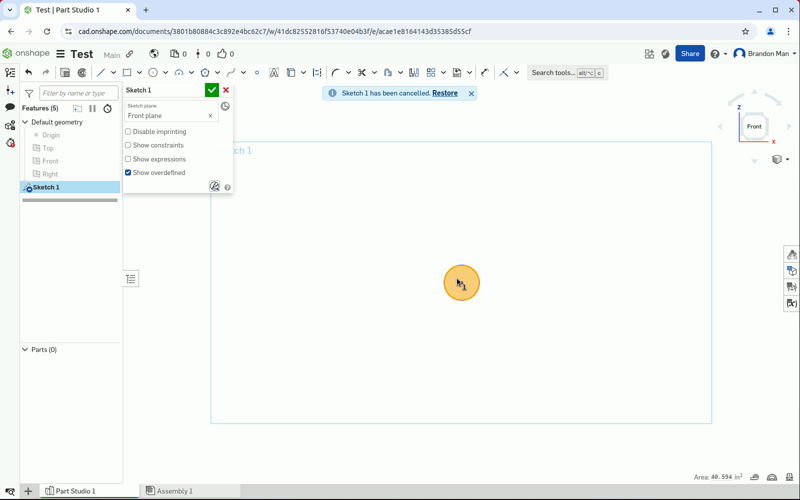
mouse_move(73, 352)
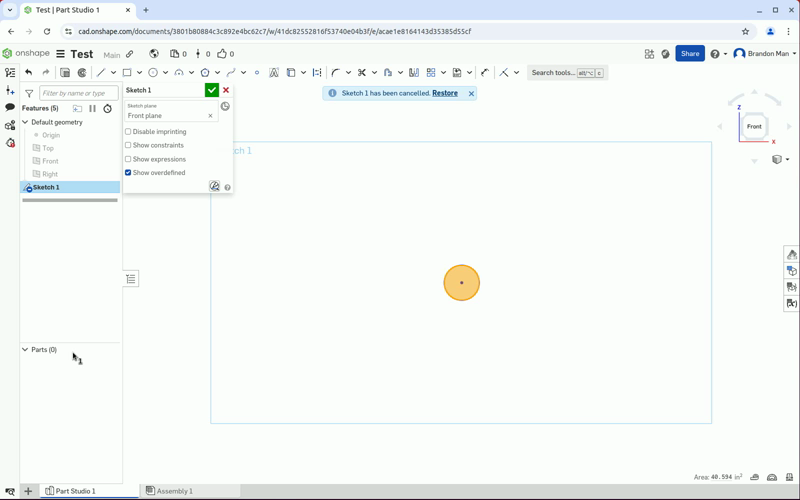
key(shift+y)
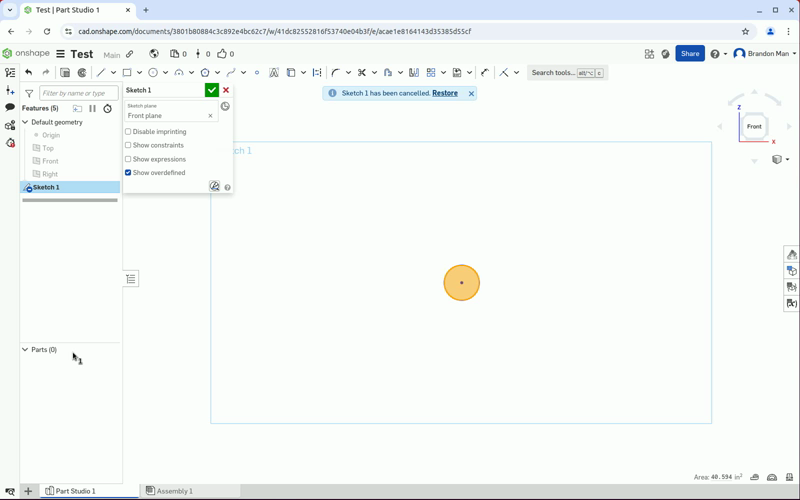
key(shift+e)
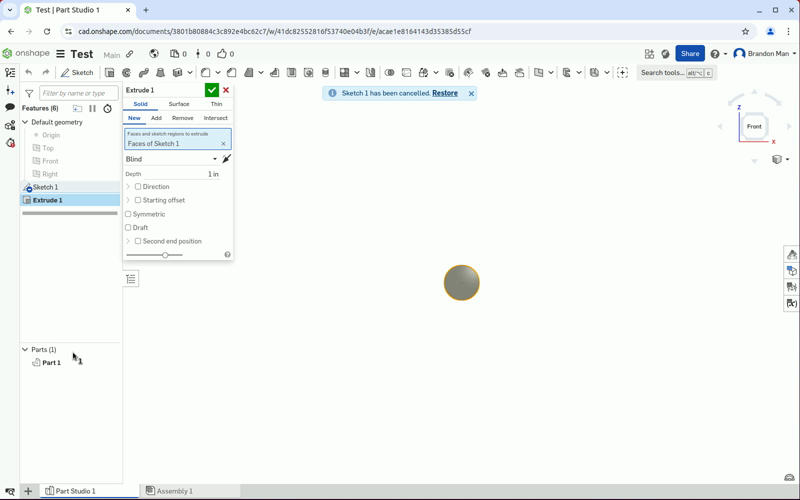
mouse_move(143, 106)
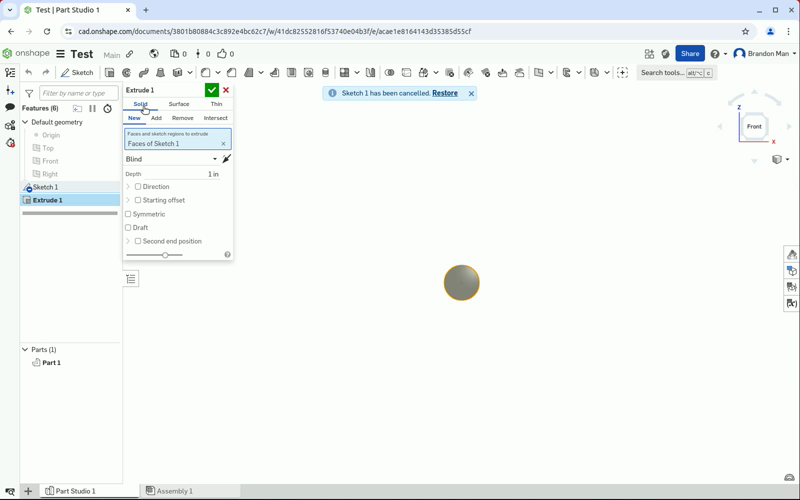
click(143, 106)
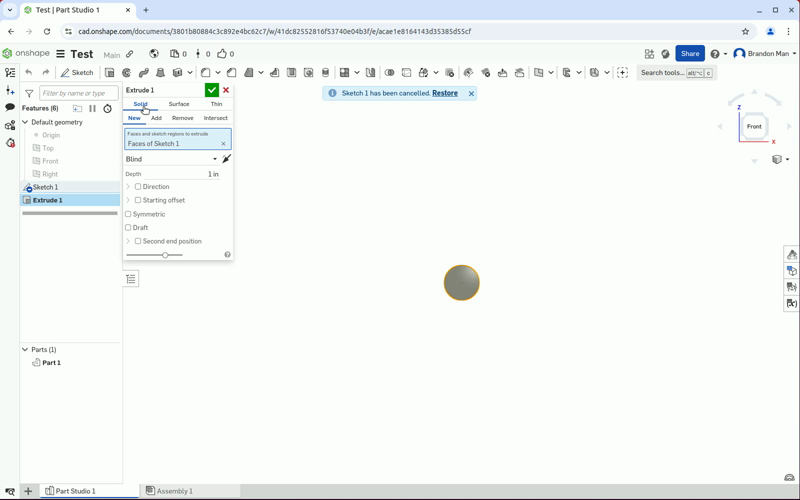
mouse_move(137, 120)
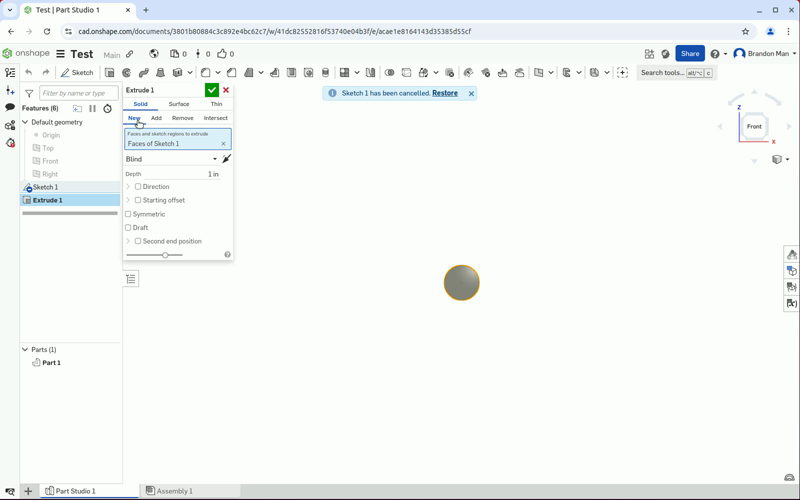
click(137, 120)
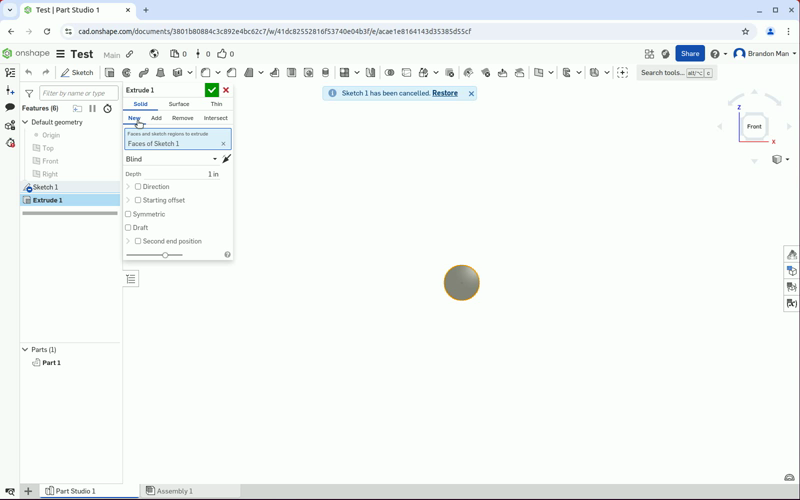
key(tab, 4)
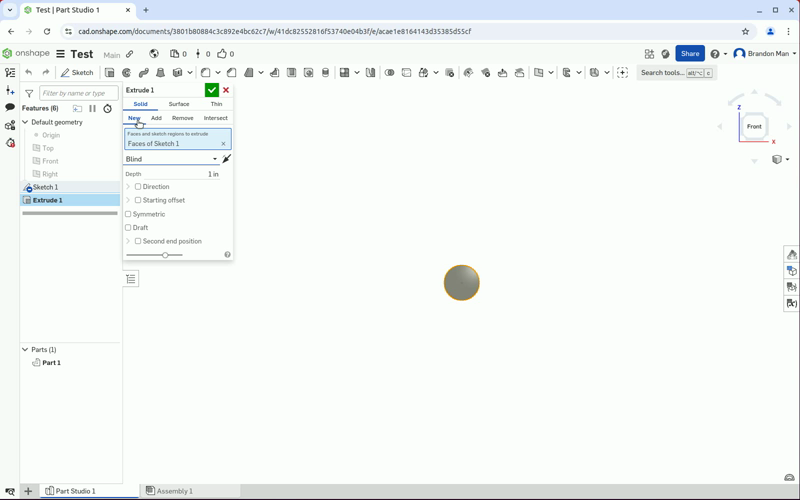
text(23.108)
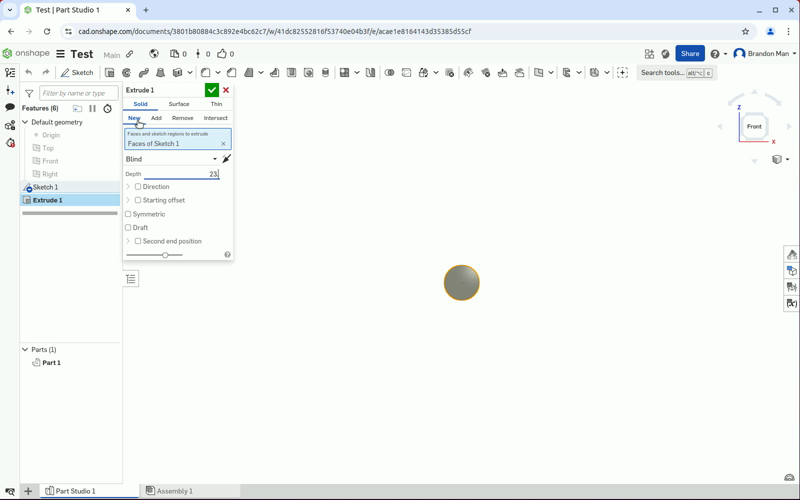
key(tab, 3)
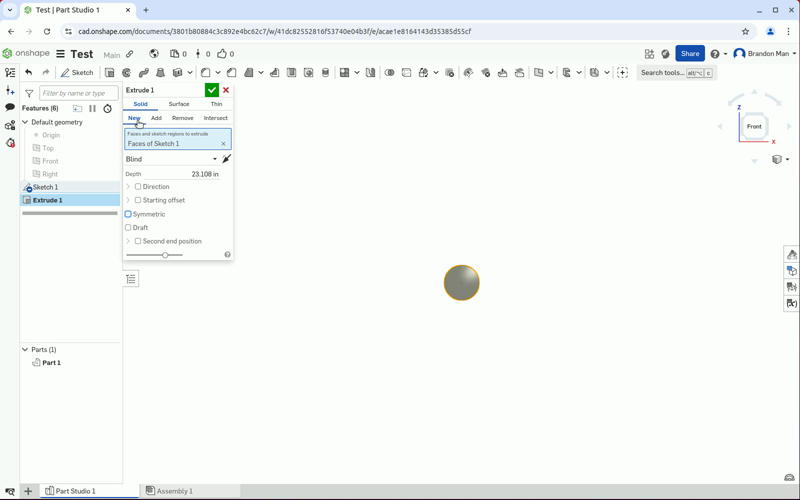
key(space)
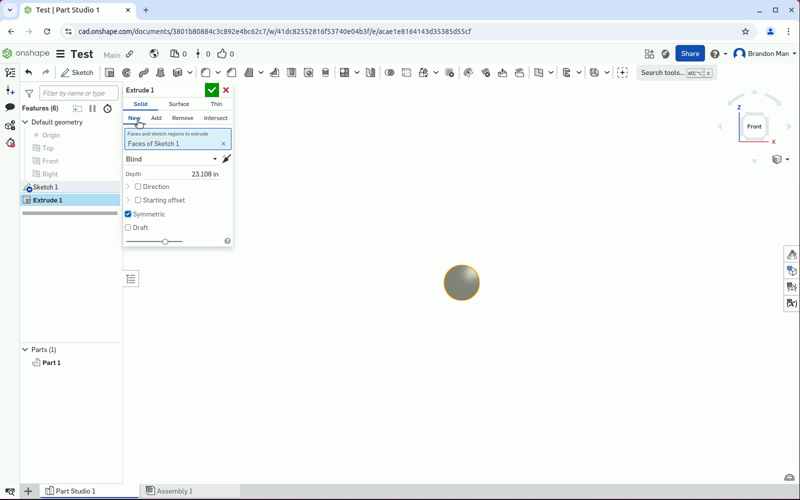
key(enter)
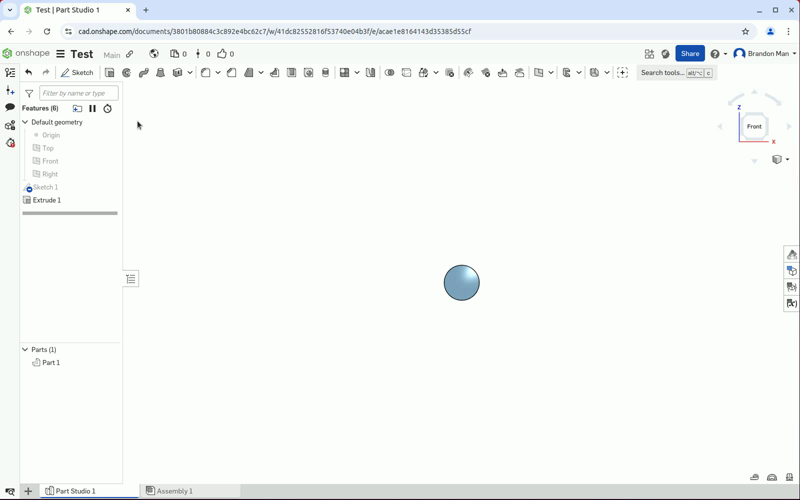
key(shift+h)
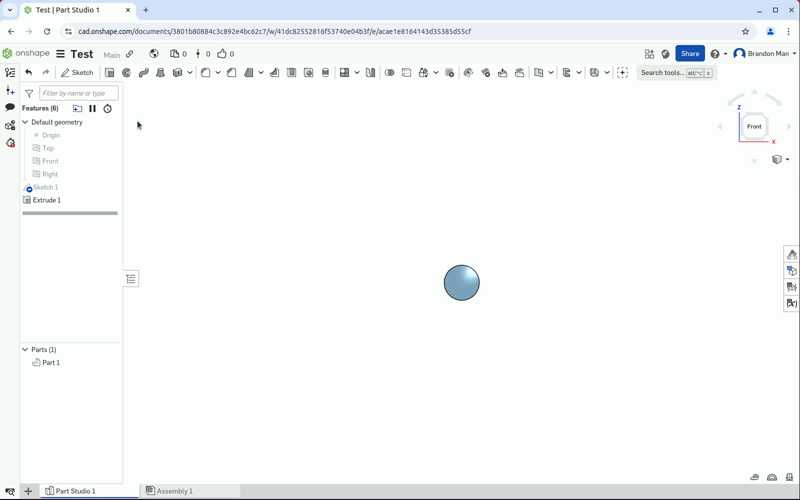
key(shift+h)
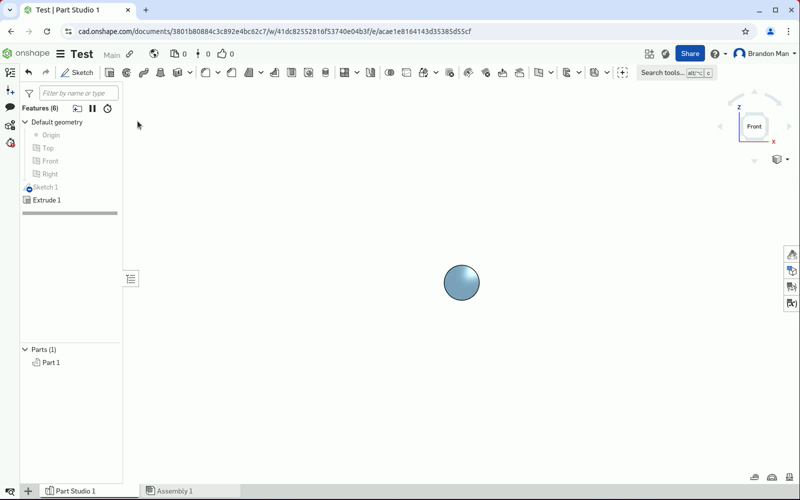
mouse_move(73, 189)
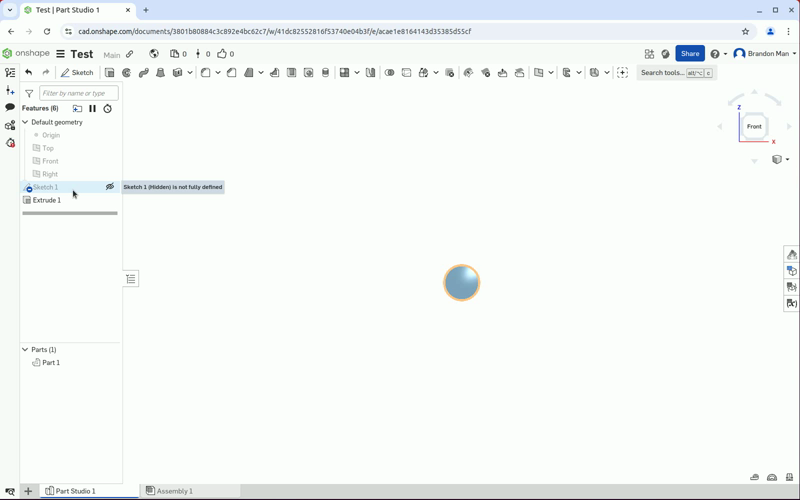
click(73, 189)
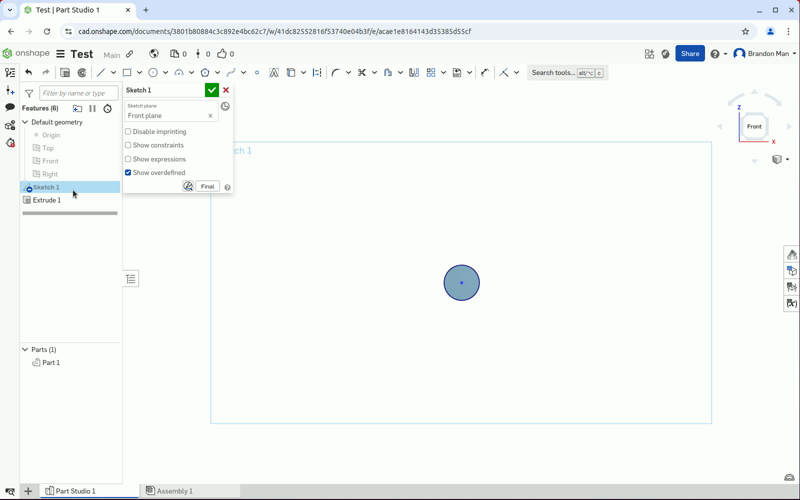
mouse_move(229, 92)
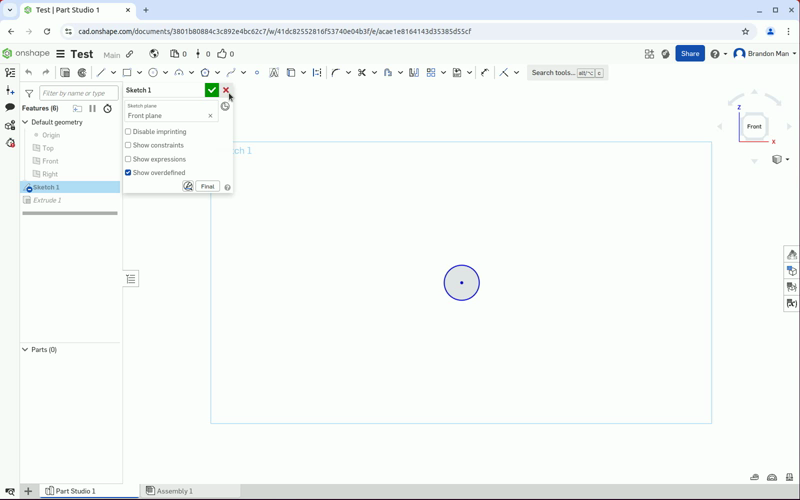
click(229, 92)
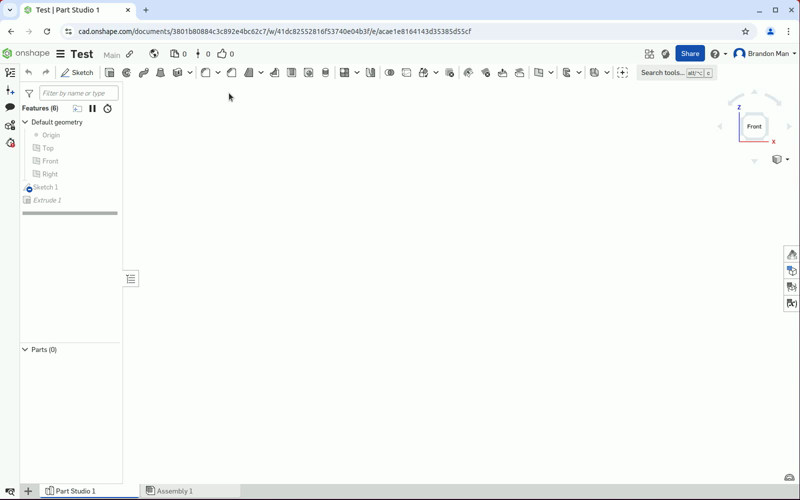
mouse_move(541, 75)
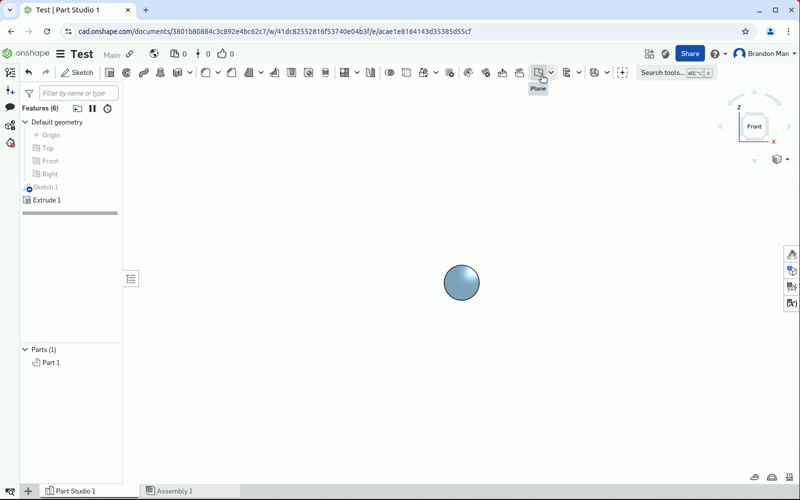
click(541, 75)
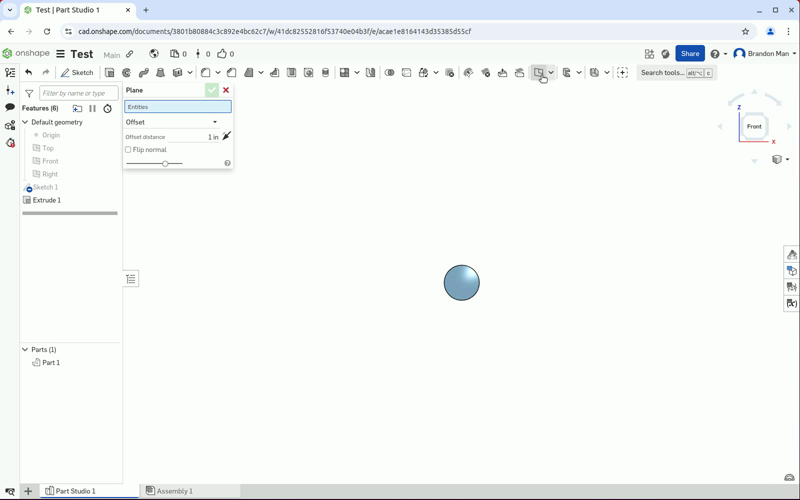
mouse_move(73, 163)
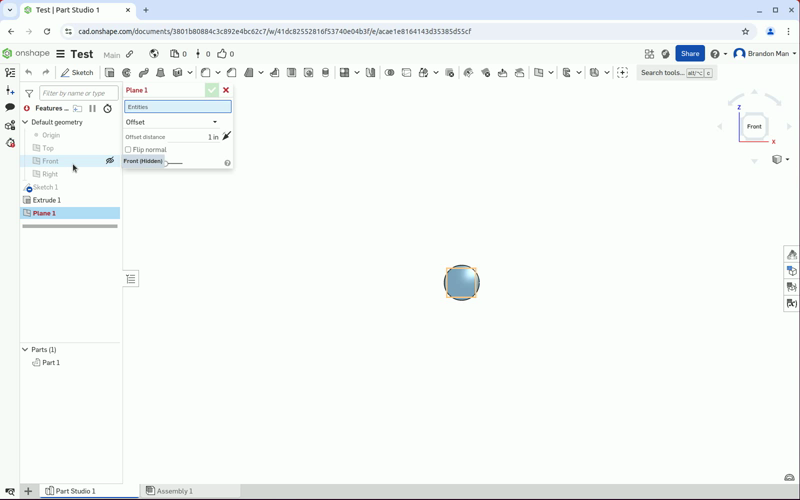
click(73, 163)
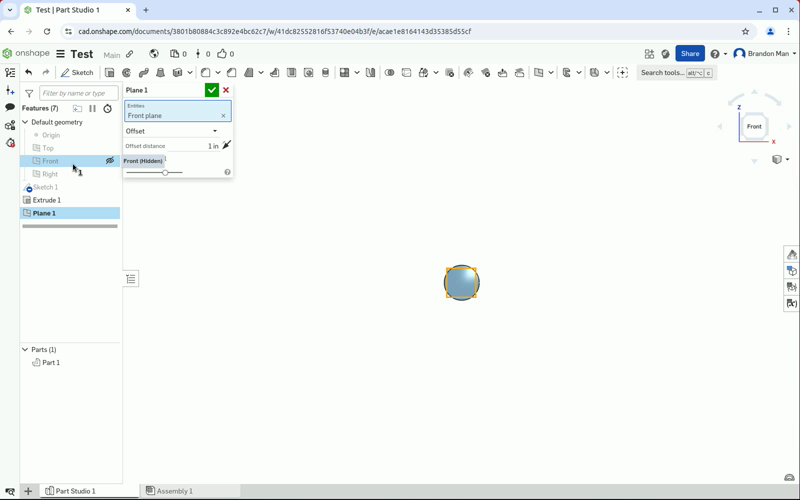
key(tab, 2)
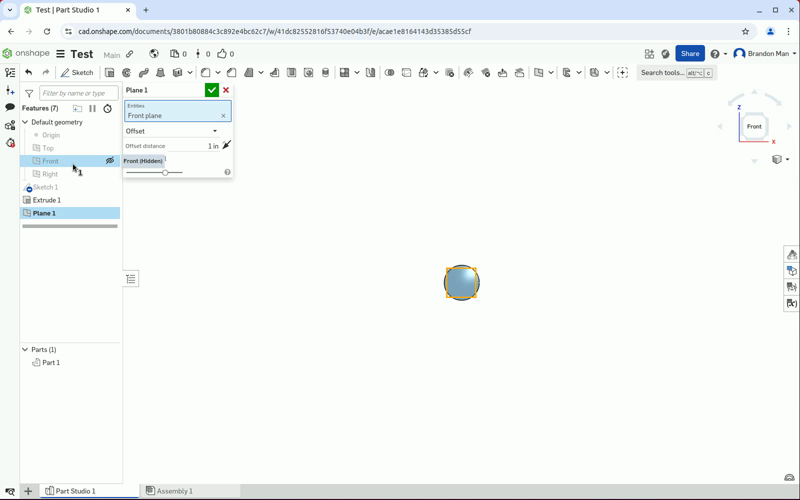
text(11.554)
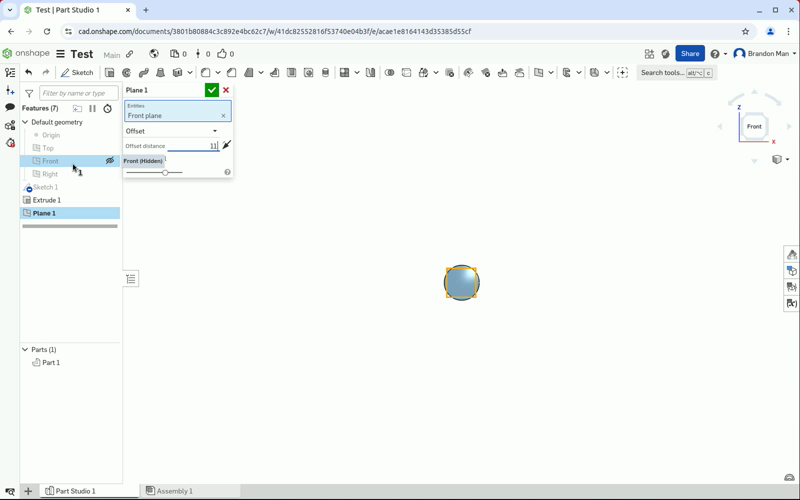
key(enter, 2)
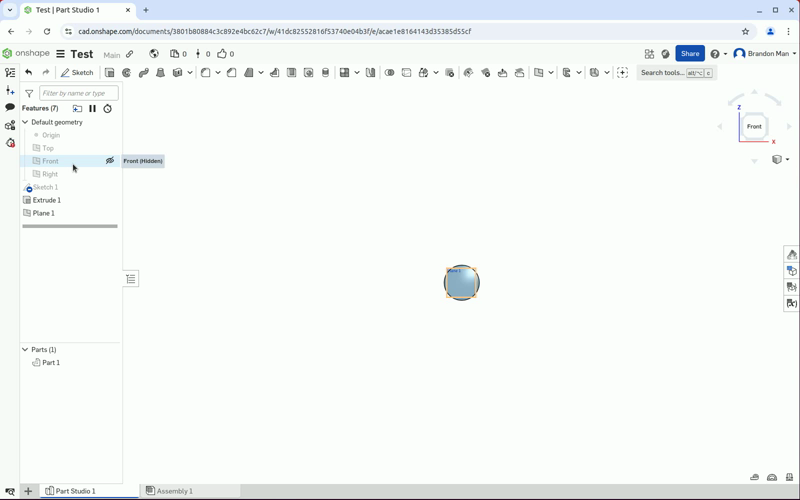
key(shift+s)
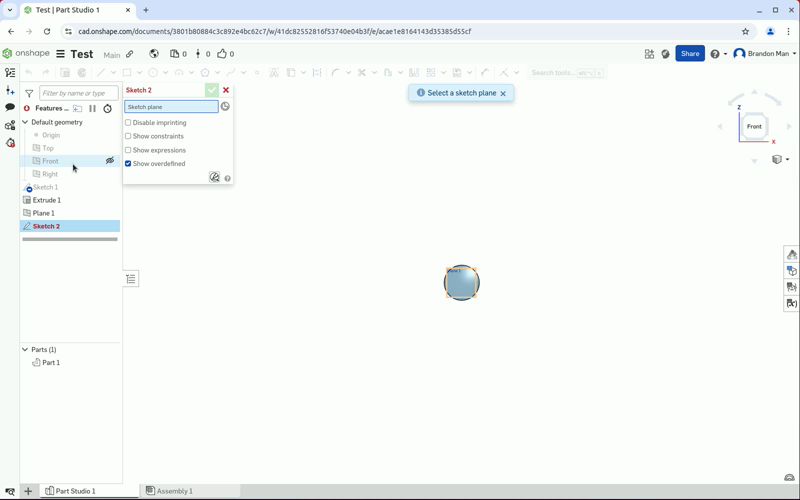
mouse_move(73, 215)
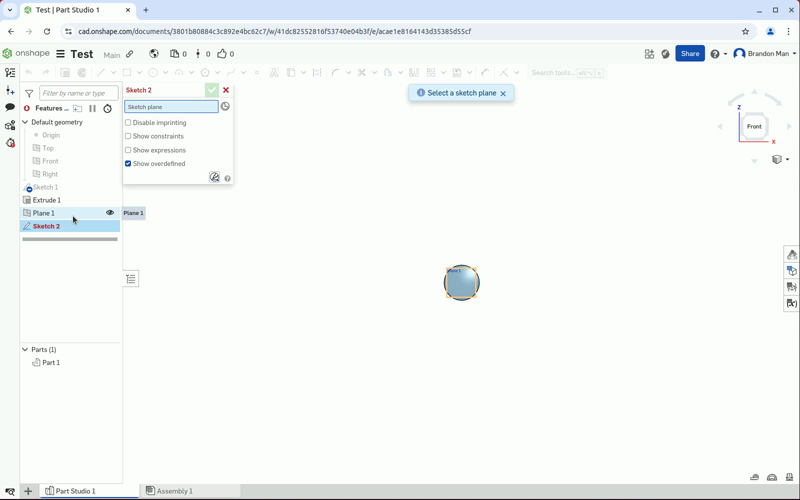
click(73, 215)
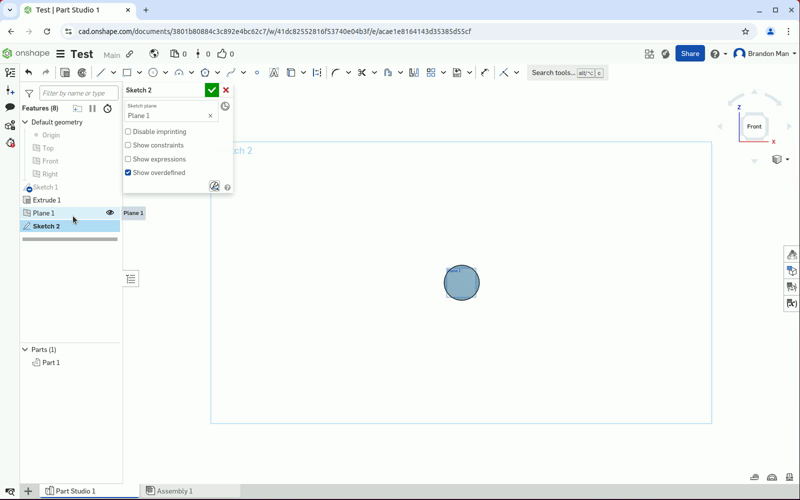
mouse_move(73, 352)
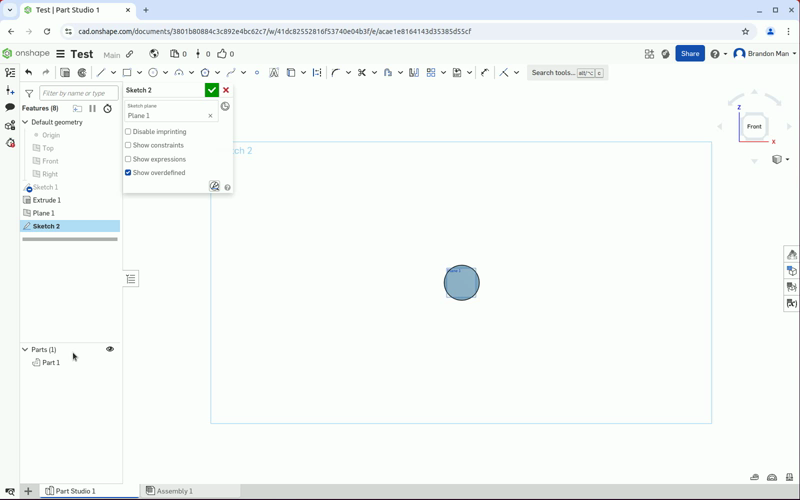
key(y)
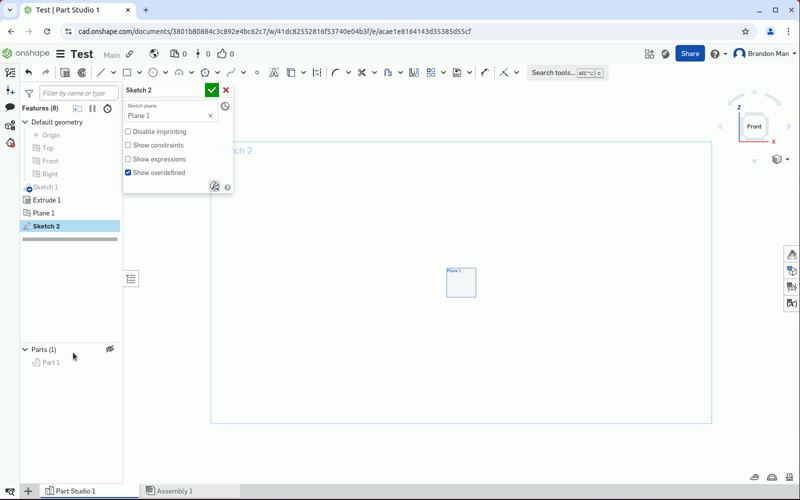
key(c)
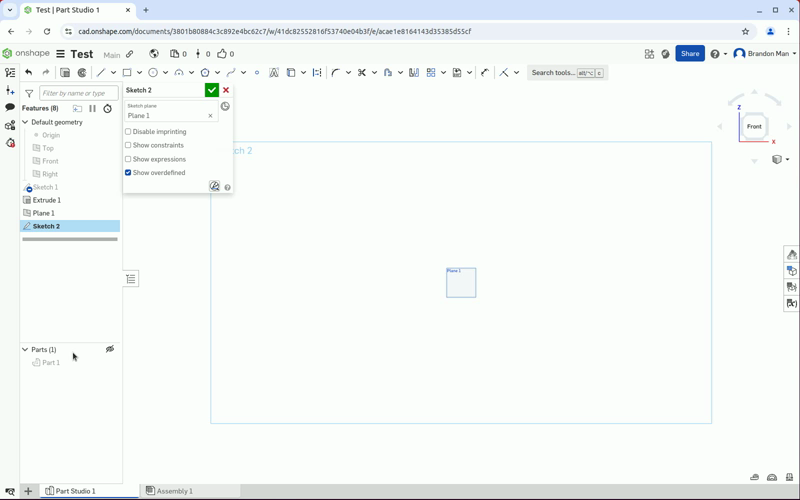
key_down(shift)
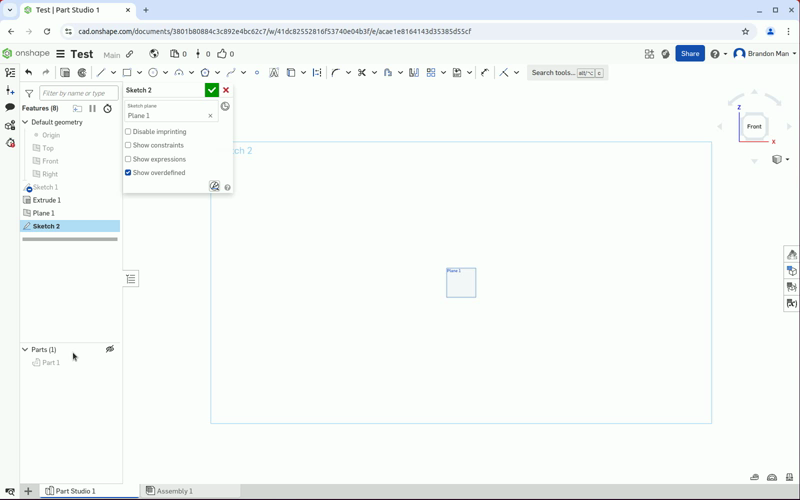
mouse_move(461, 282)
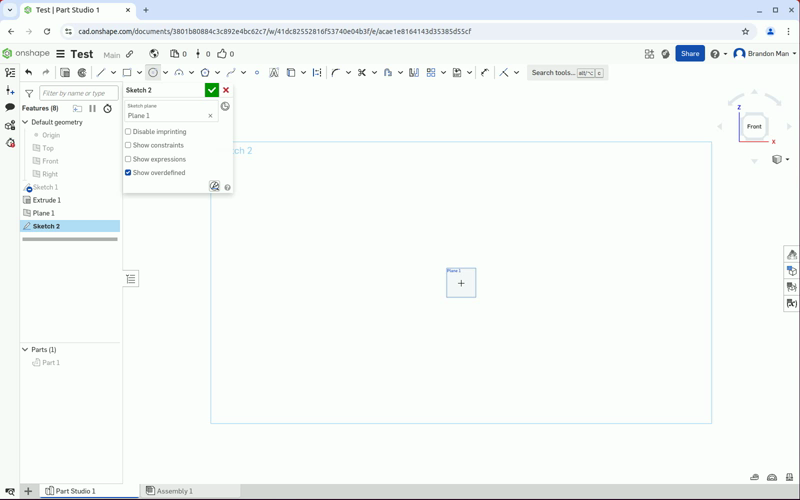
click(461, 282)
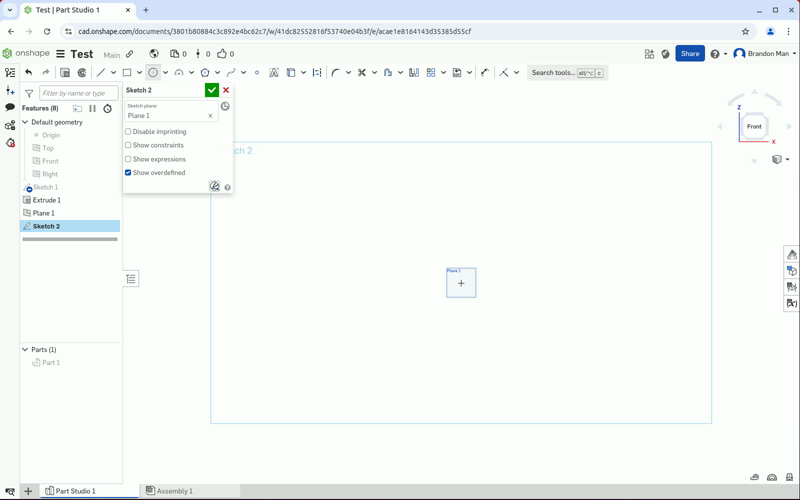
key_up(shift)
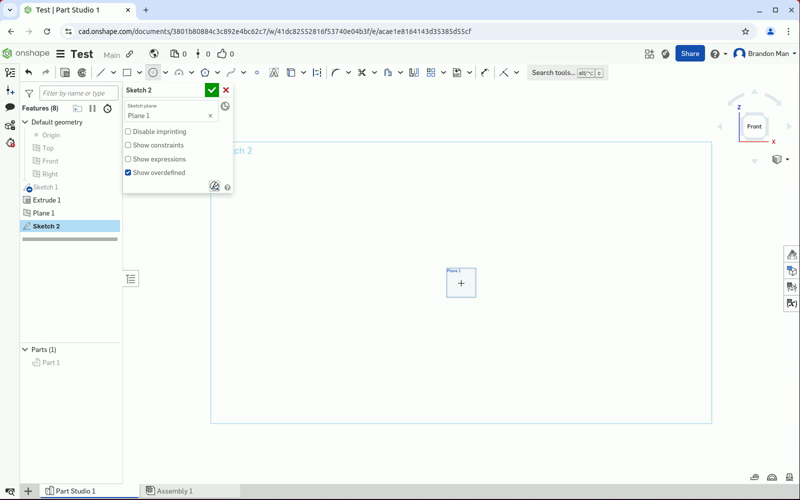
mouse_move(470, 282)
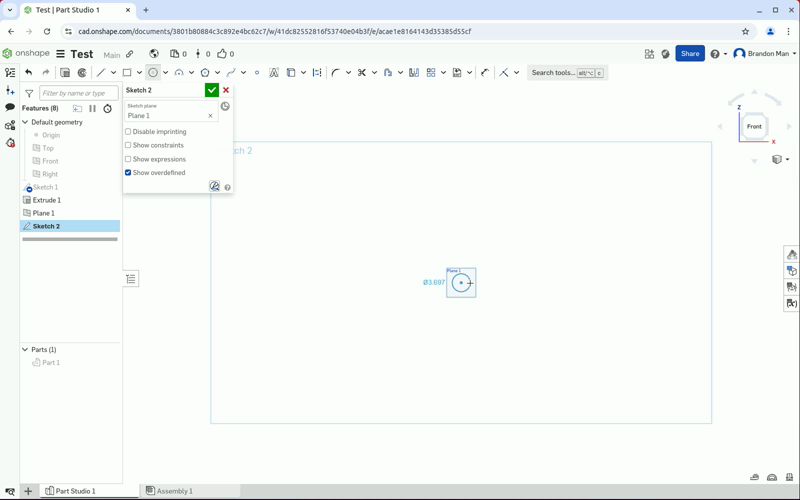
click(470, 282)
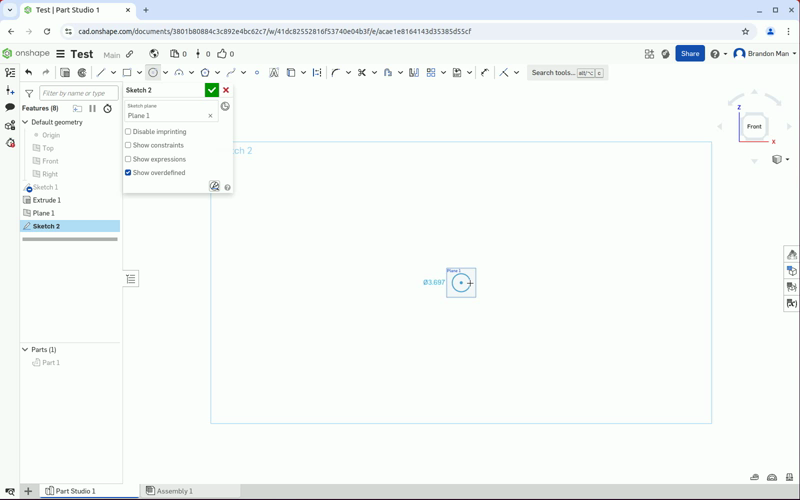
key(esc)
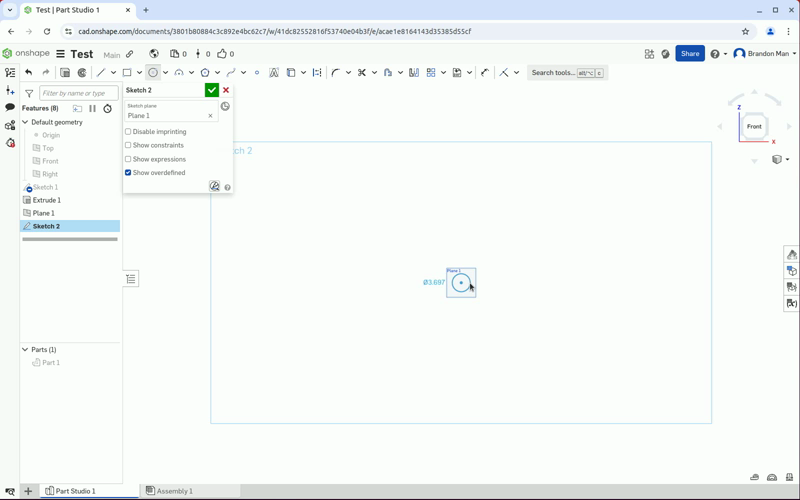
mouse_move(464, 278)
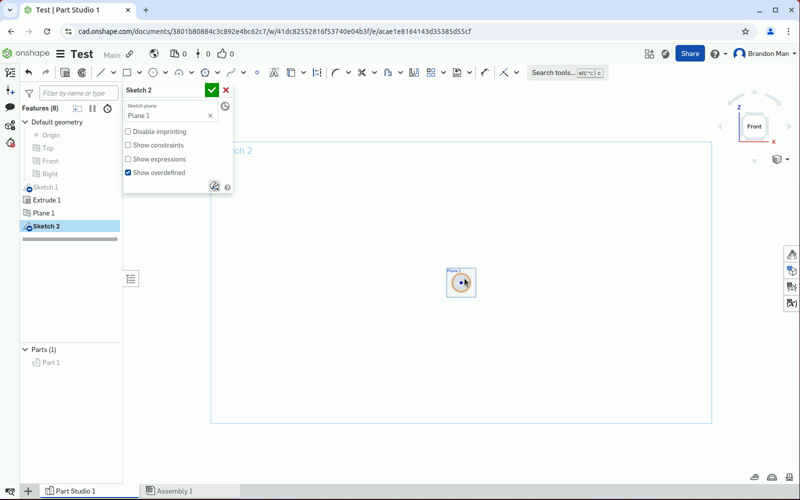
scroll(6)
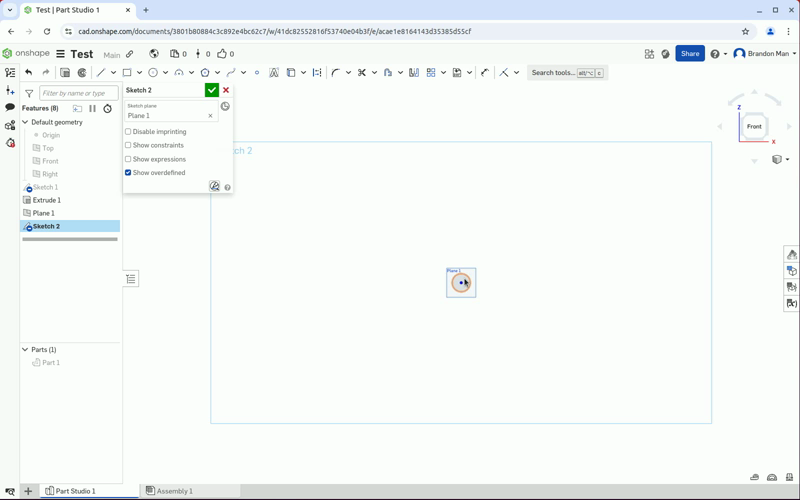
scroll(6)
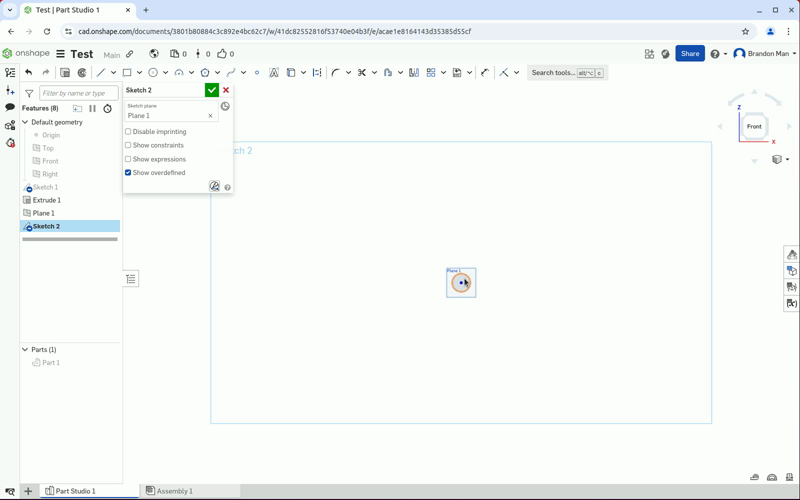
scroll(6)
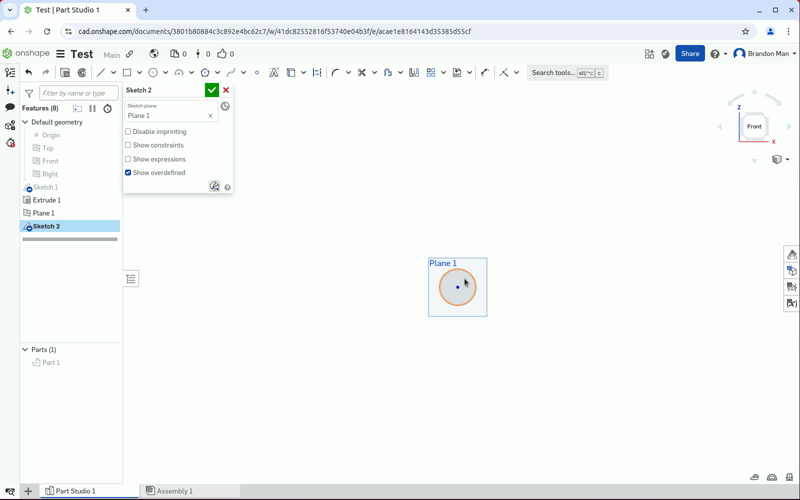
scroll(6)
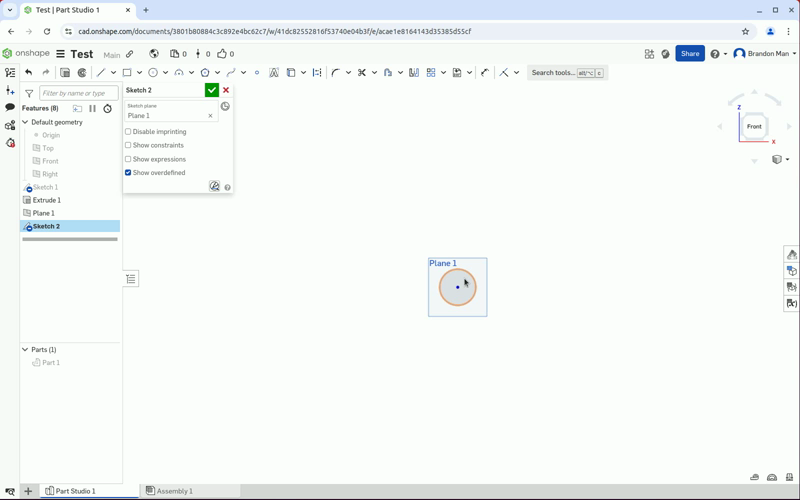
scroll(6)
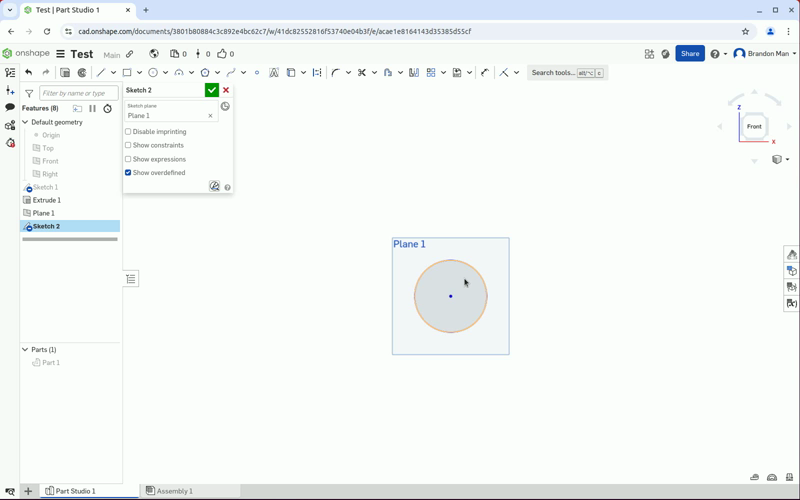
scroll(6)
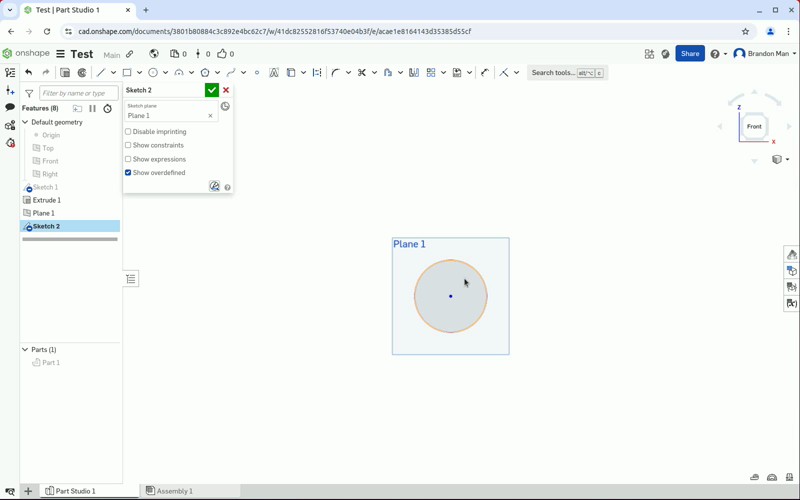
scroll(6)
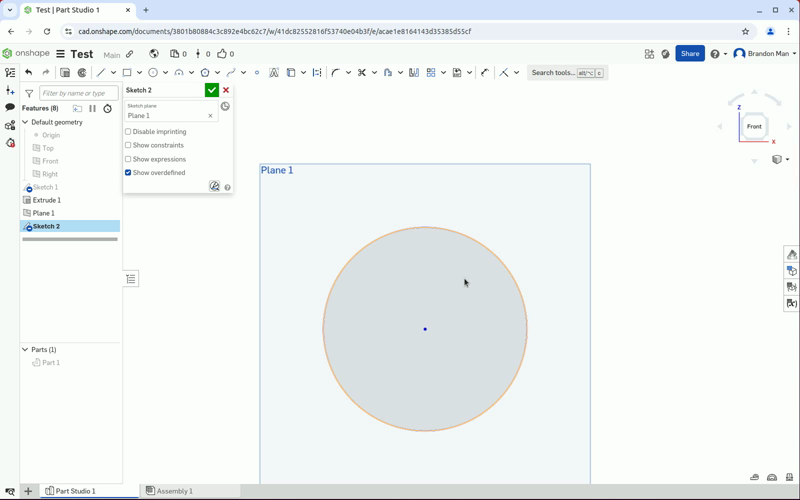
click(464, 278)
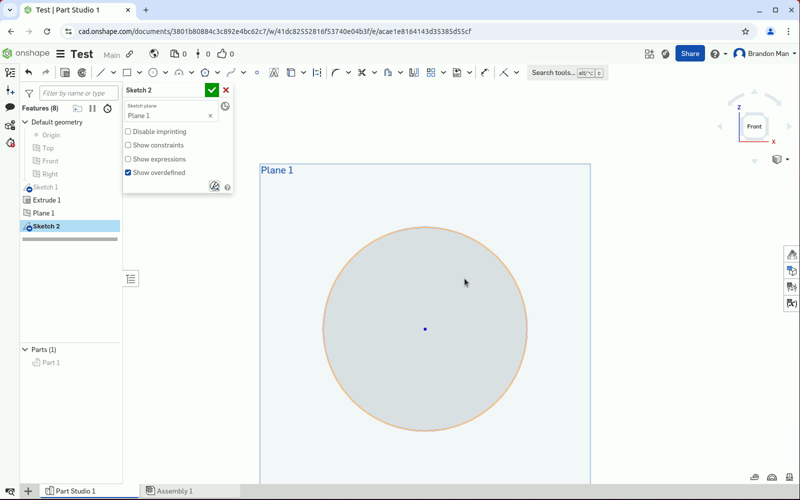
scroll(-6)
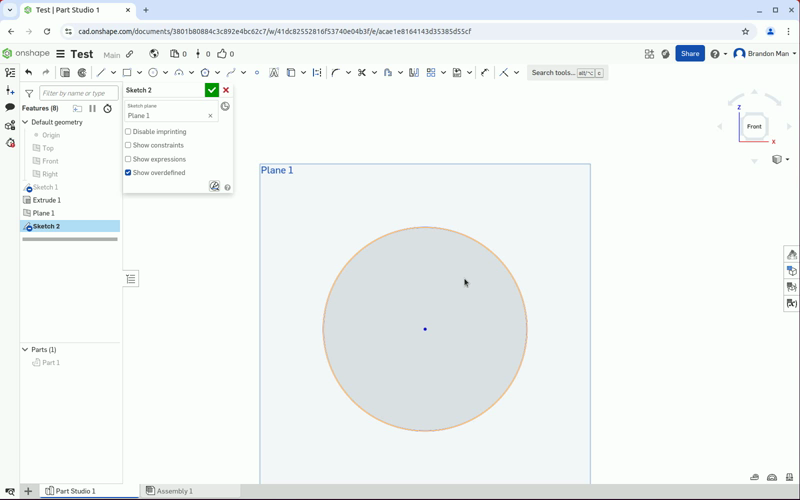
scroll(-6)
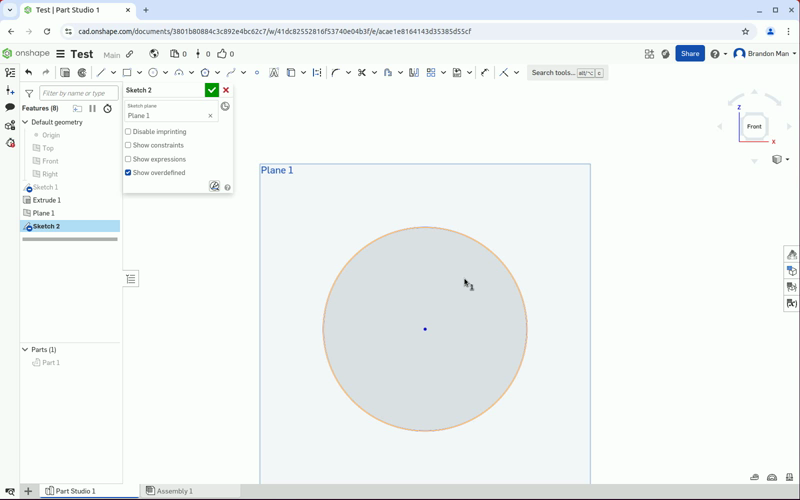
scroll(-6)
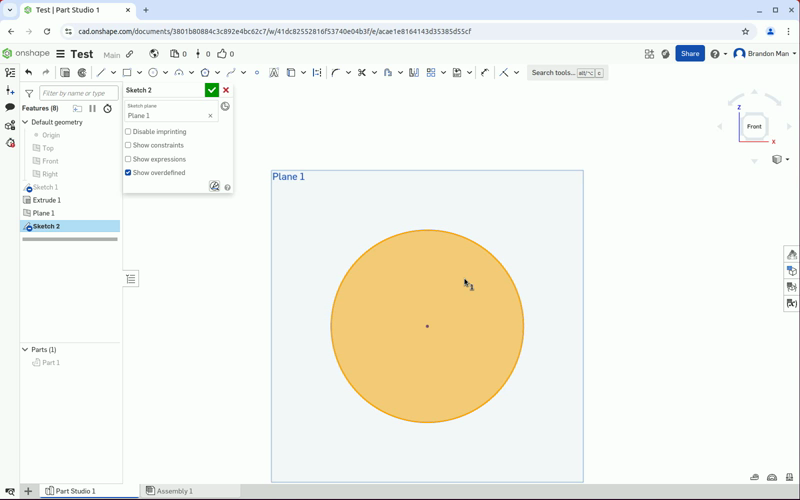
scroll(-6)
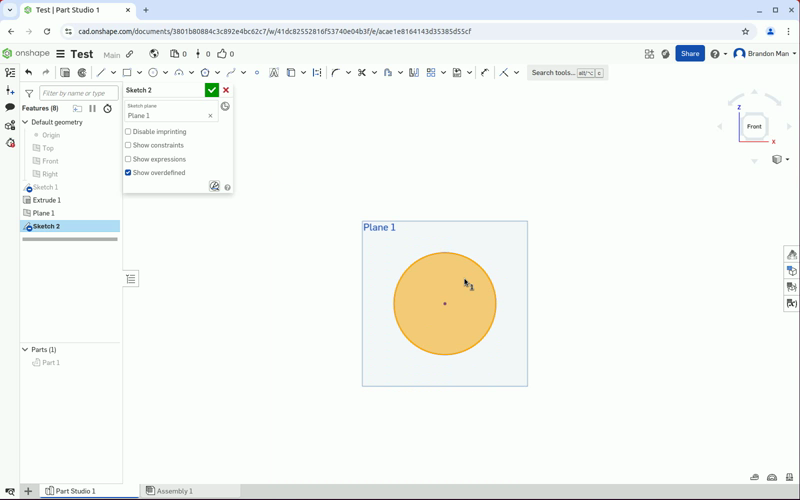
scroll(-6)
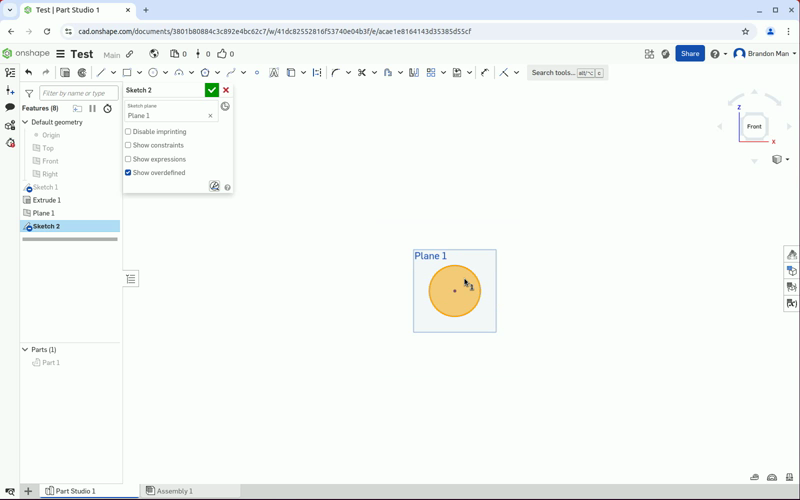
scroll(-6)
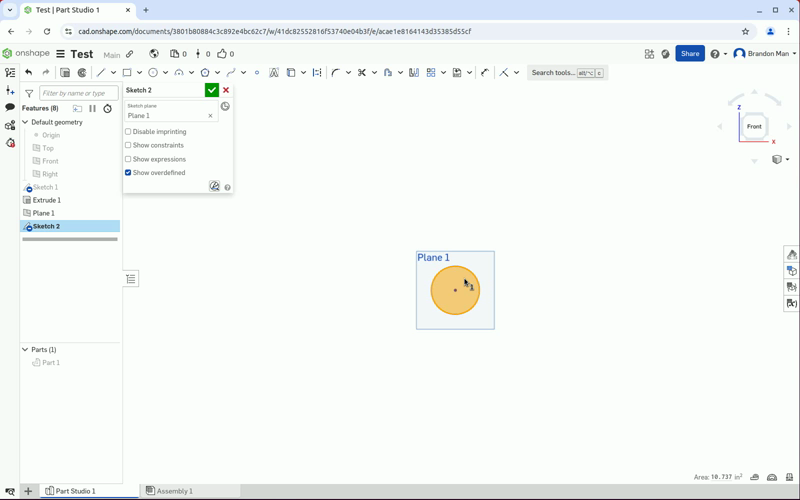
scroll(-6)
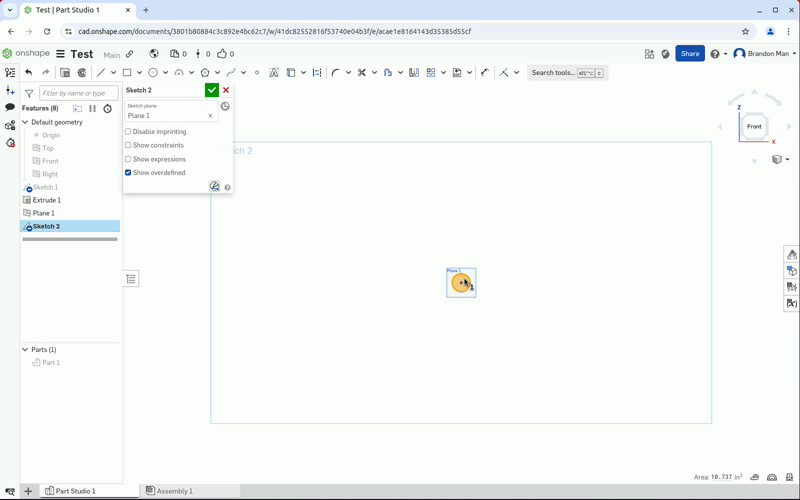
mouse_move(73, 352)
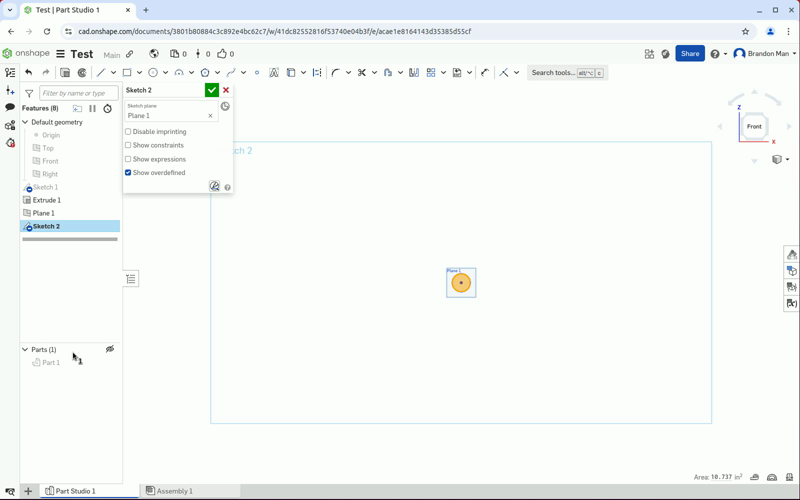
key(shift+y)
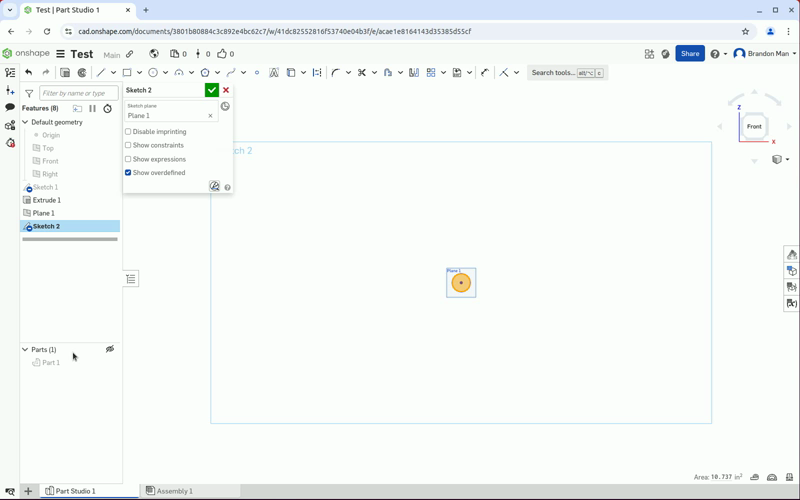
key(shift+e)
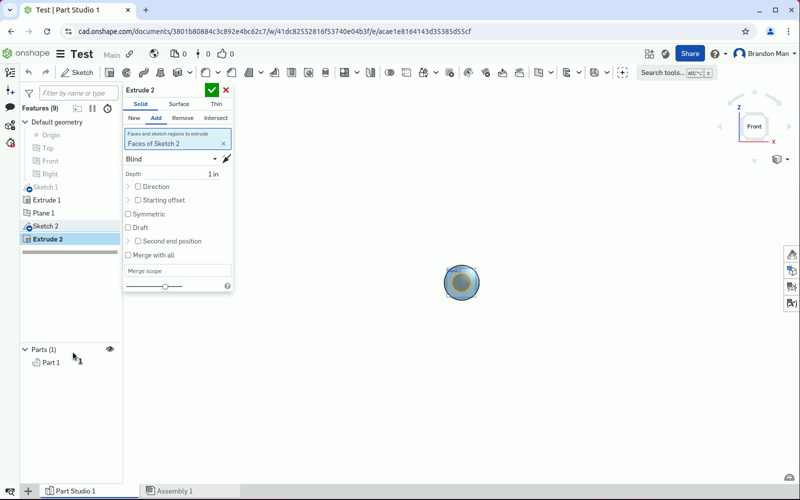
mouse_move(143, 106)
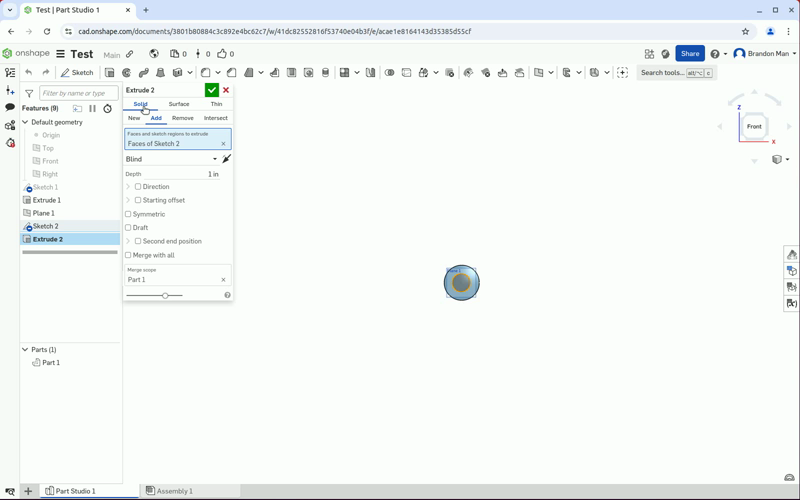
click(143, 106)
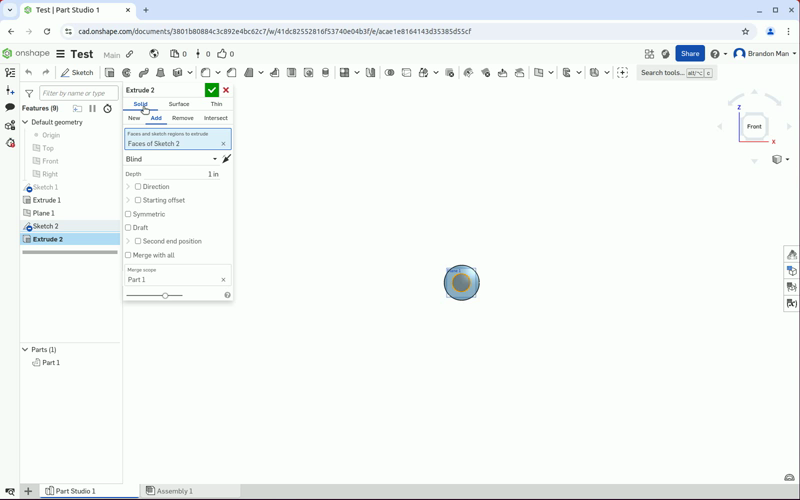
mouse_move(137, 120)
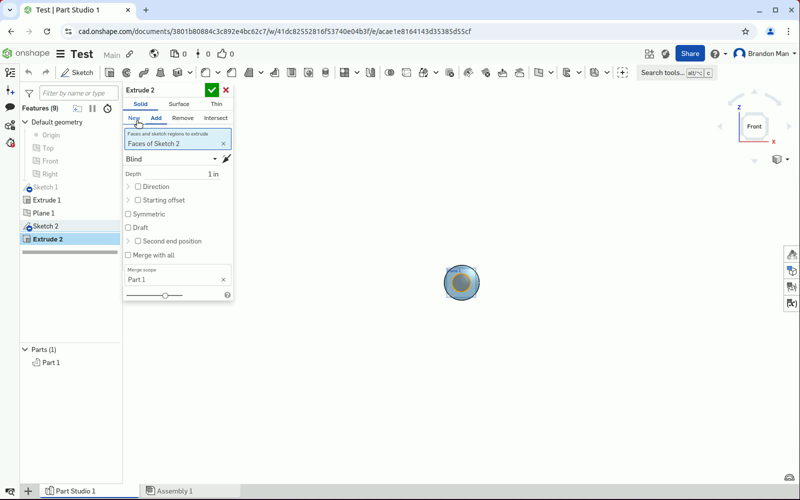
click(137, 120)
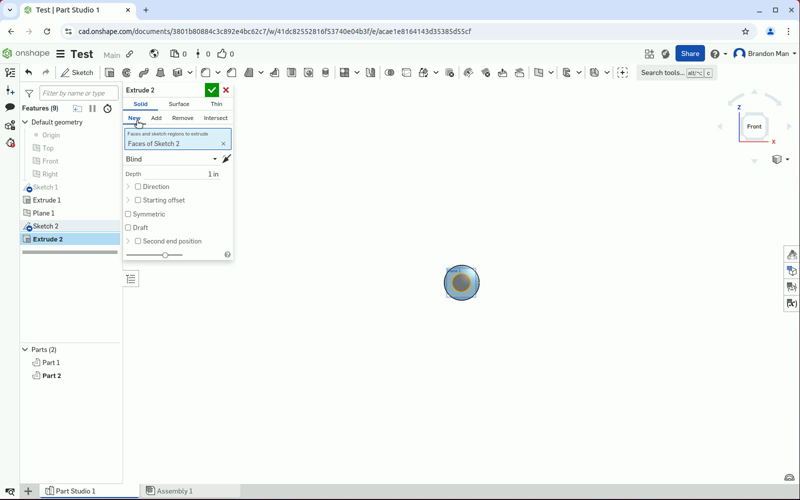
key(tab, 4)
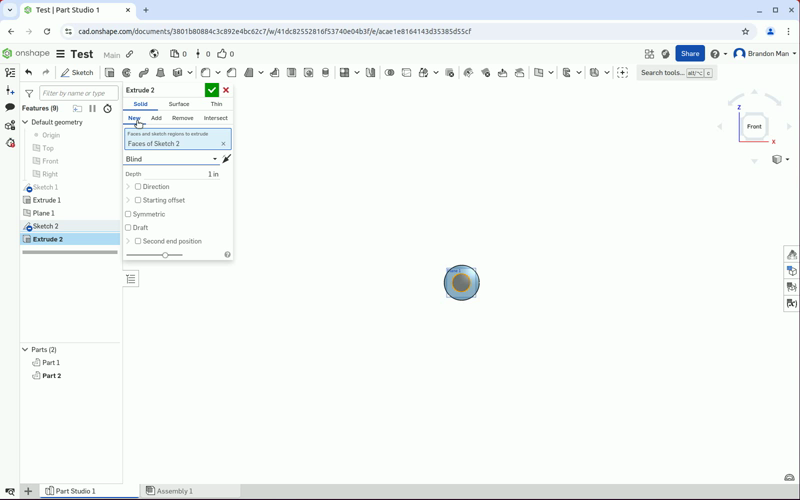
text(11.554)
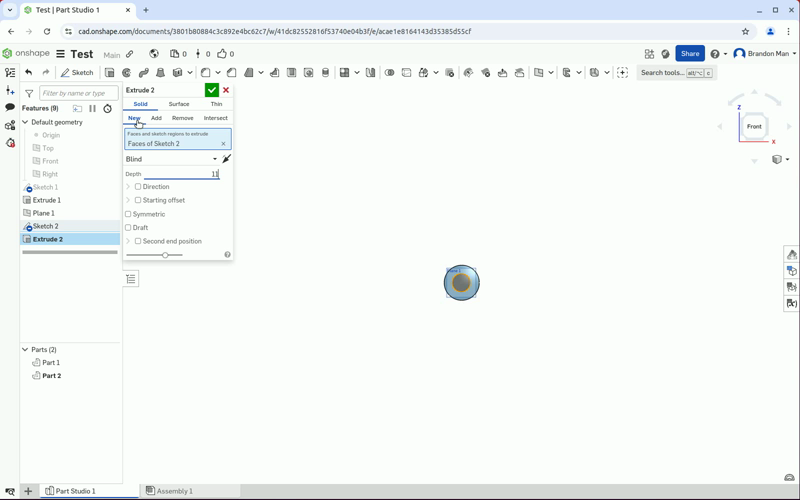
key(enter)
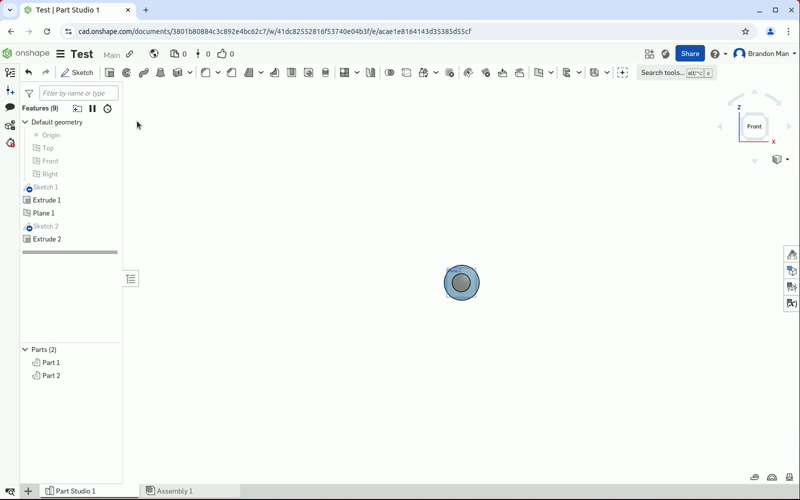
key(shift+h)
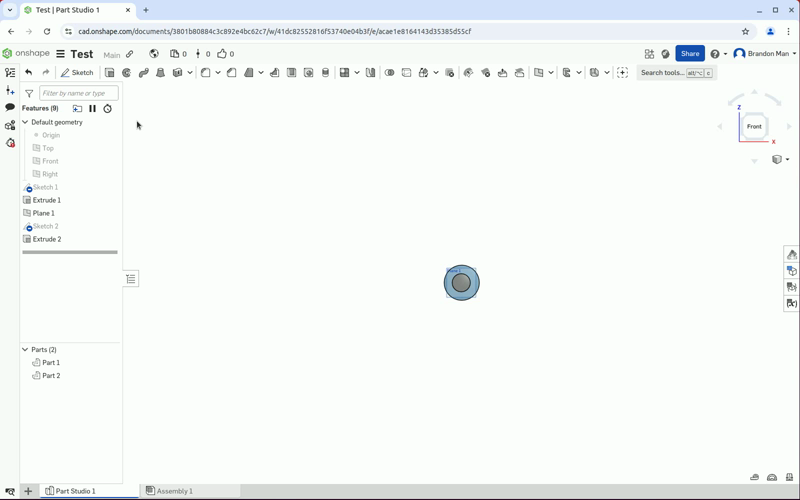
key(shift+h)
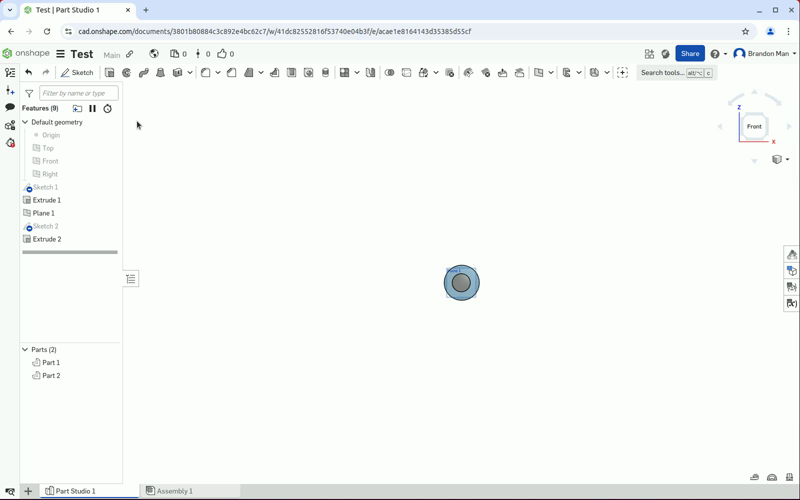
key(shift+7)
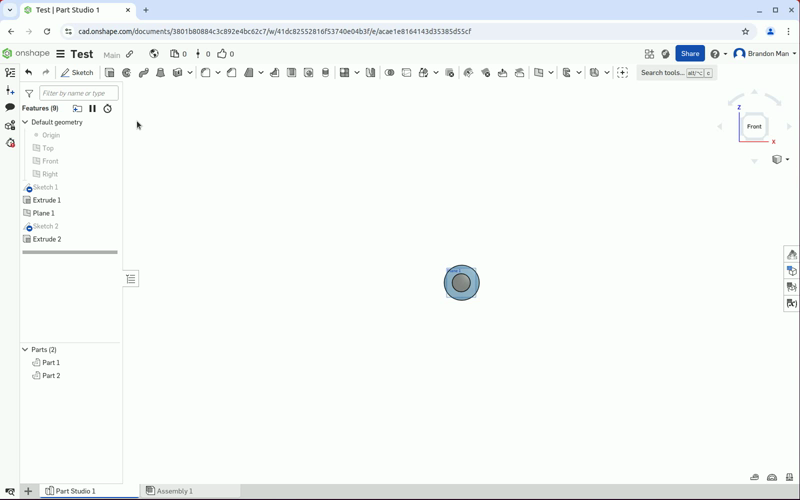
key(left, 2)
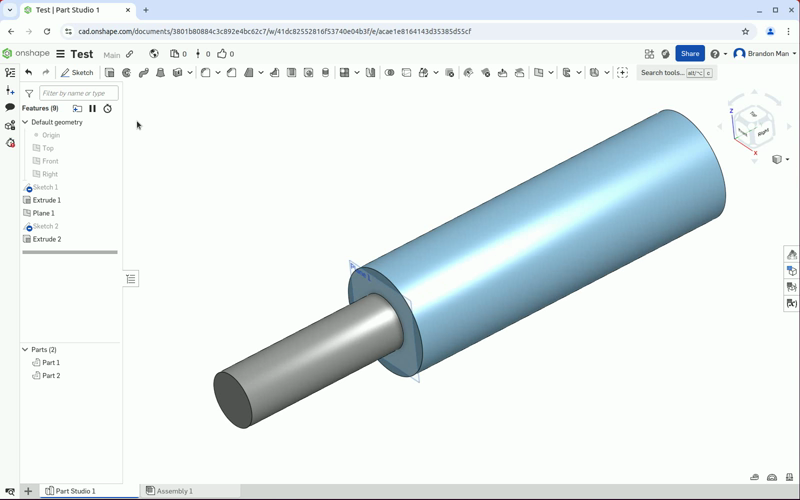
key(down, 2)
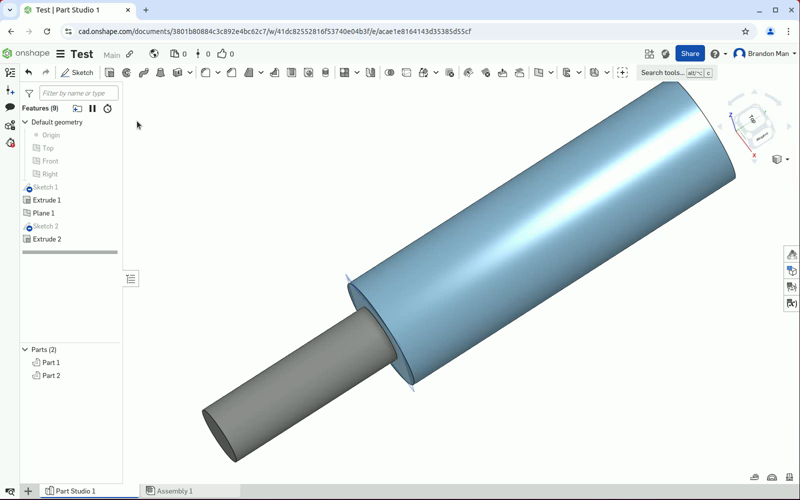
key(up, 2)
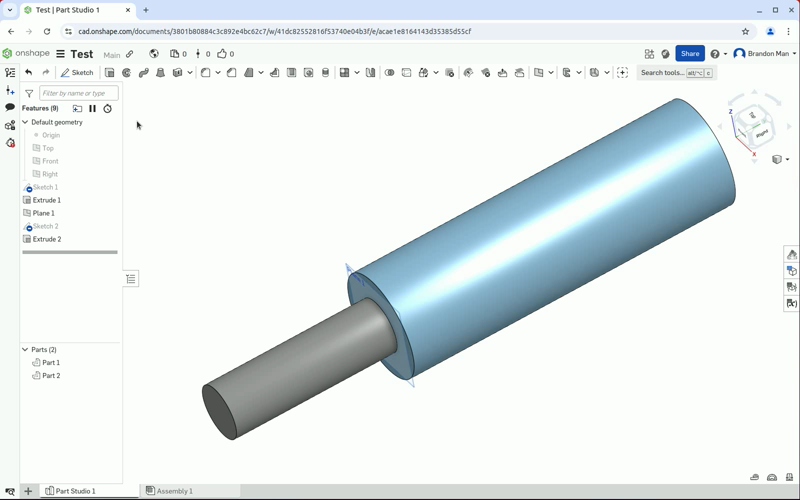
key(right, 2)
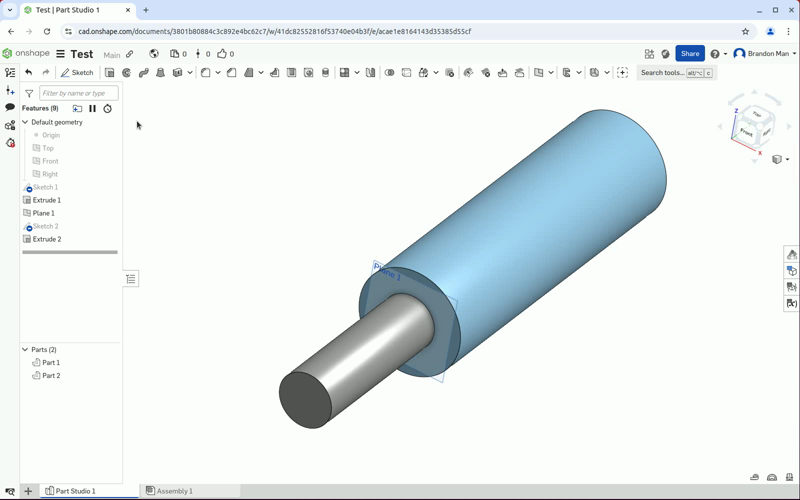
mouse_move(73, 189)
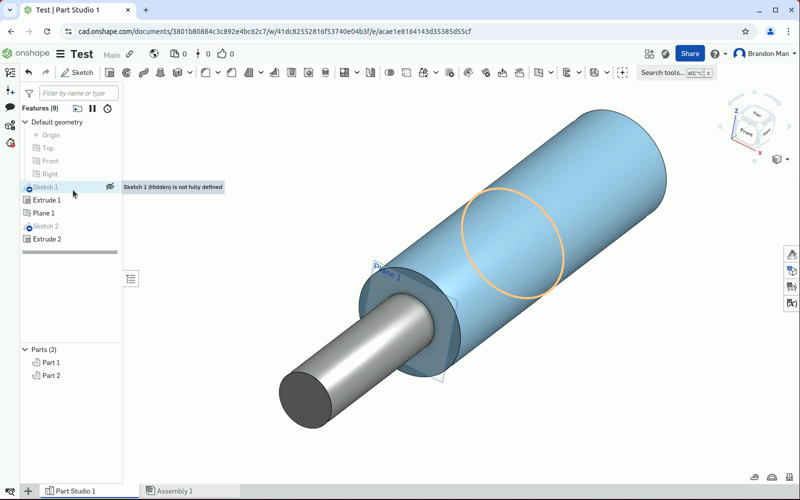
click(73, 189)